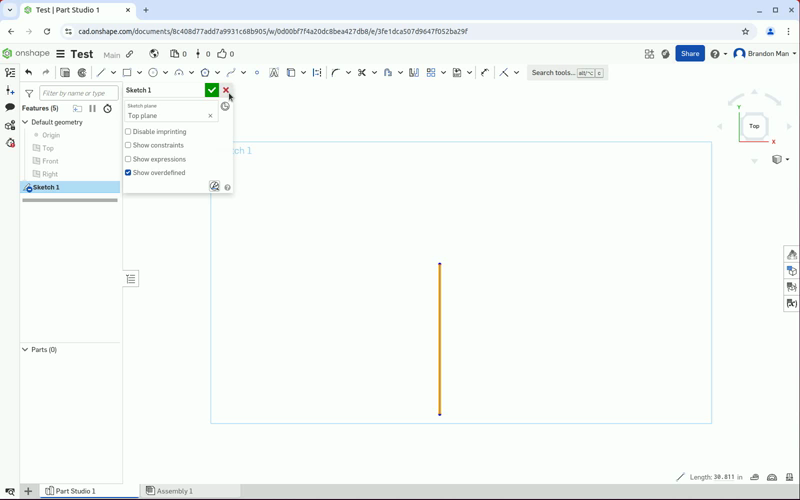
key(shift+h)
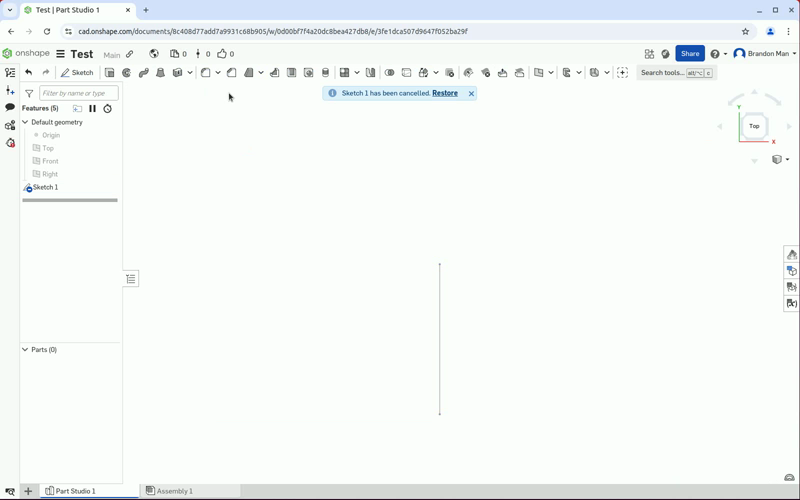
key(shift+s)
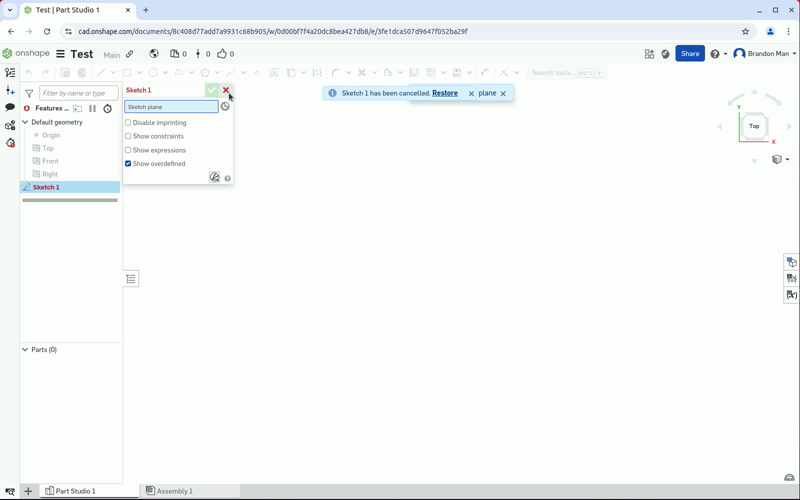
mouse_move(73, 150)
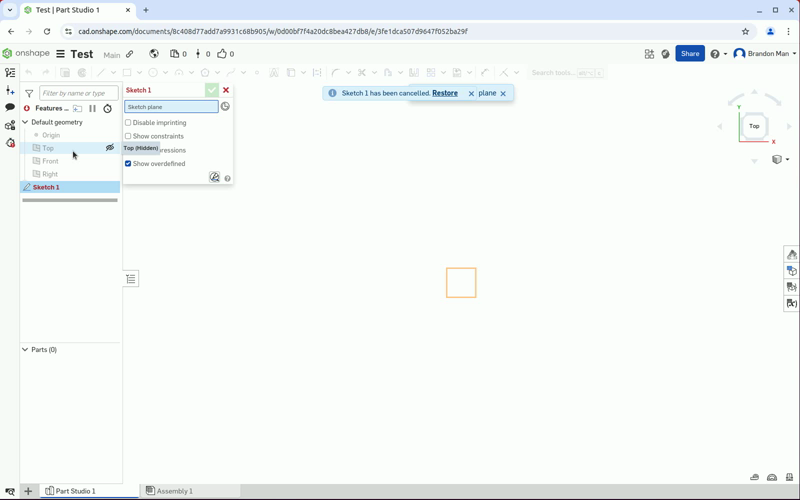
click(73, 150)
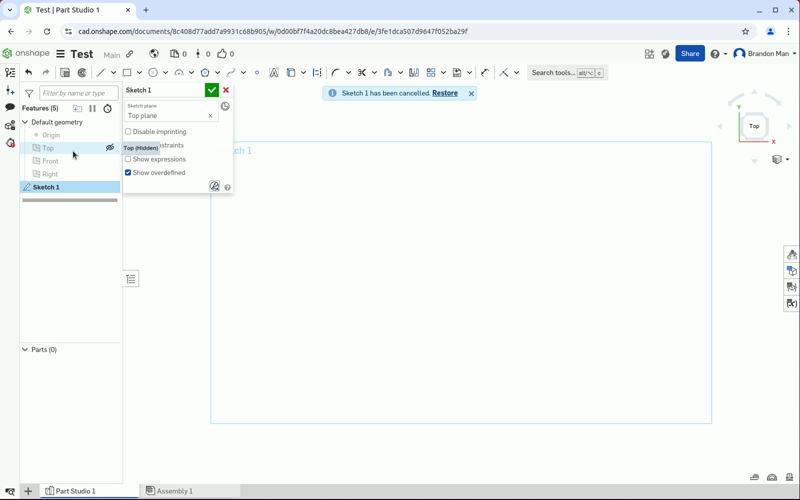
mouse_move(73, 352)
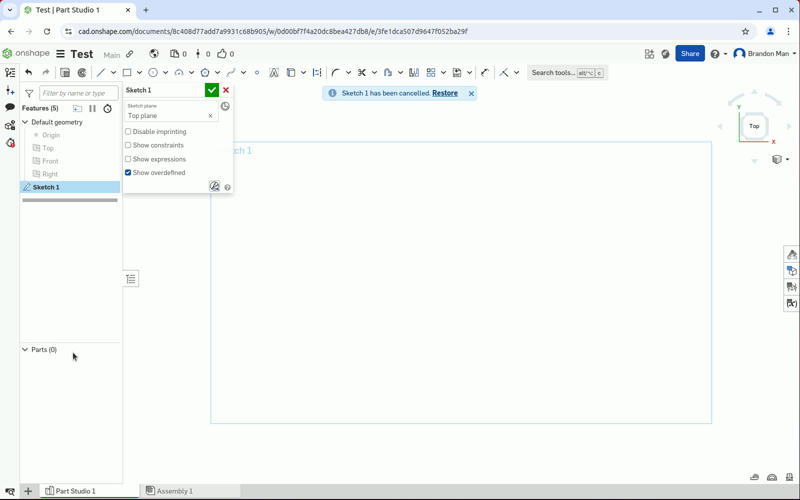
key(y)
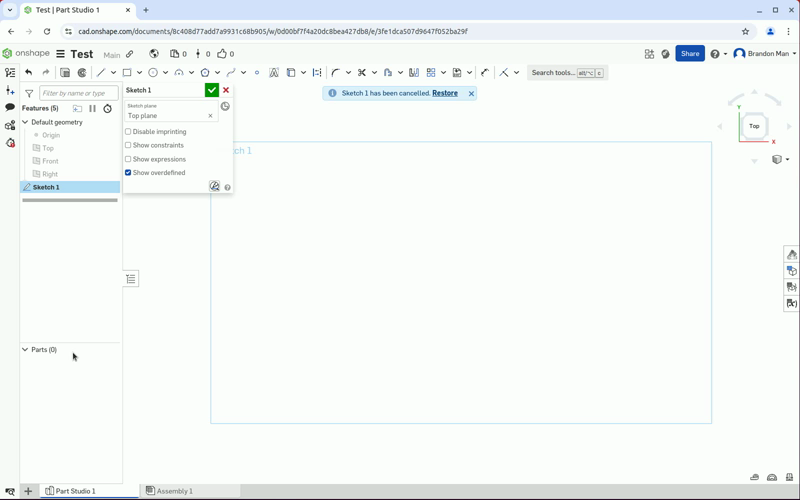
key(l)
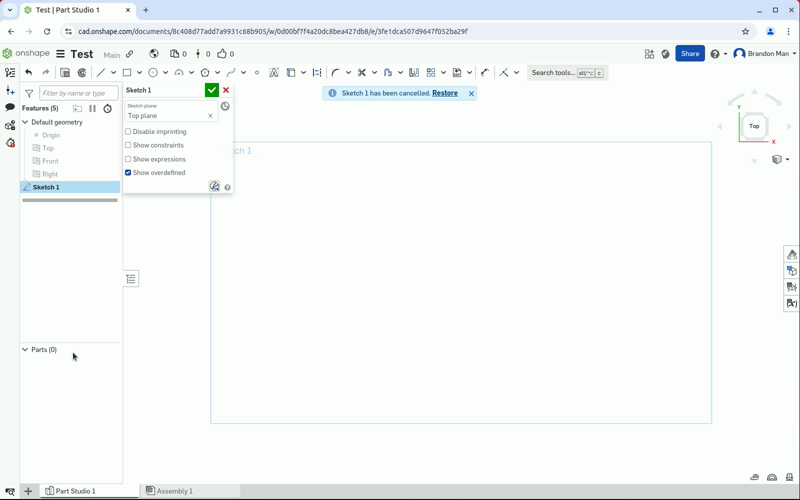
key_down(shift)
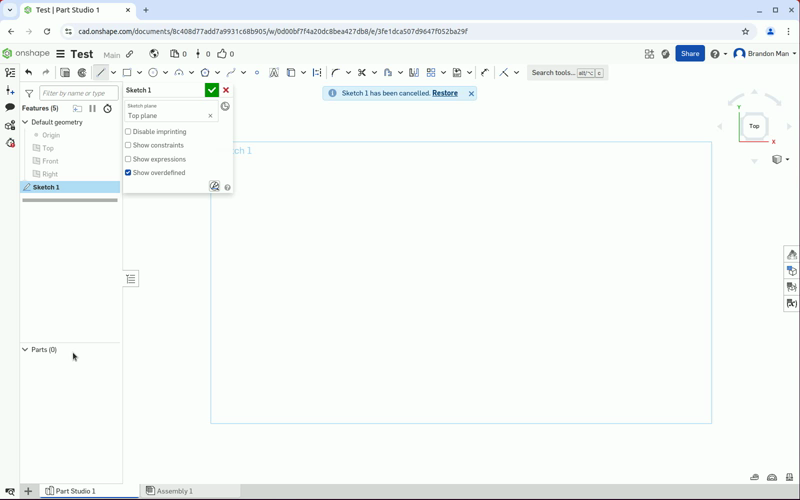
mouse_move(348, 261)
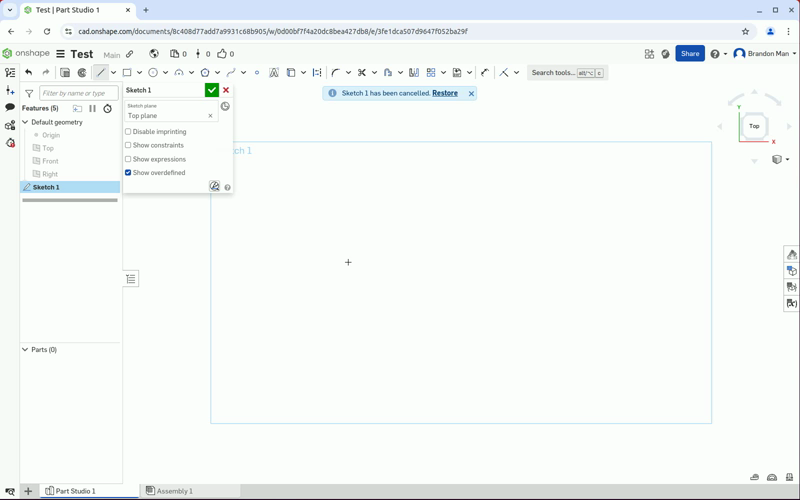
click(348, 261)
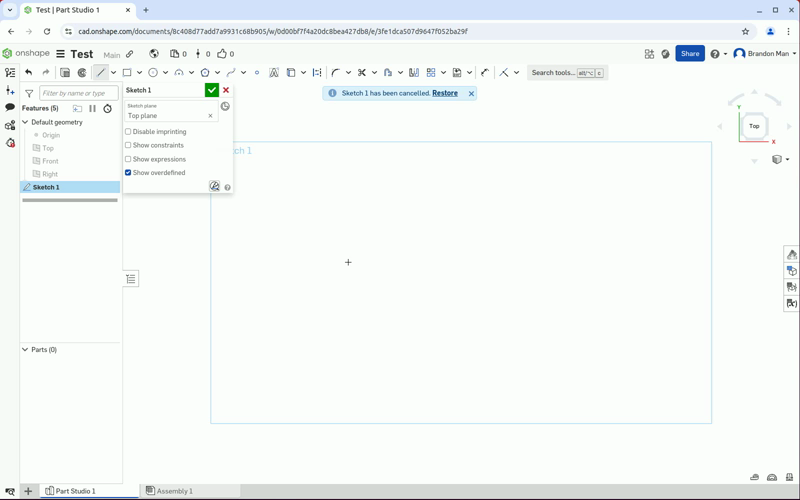
key_up(shift)
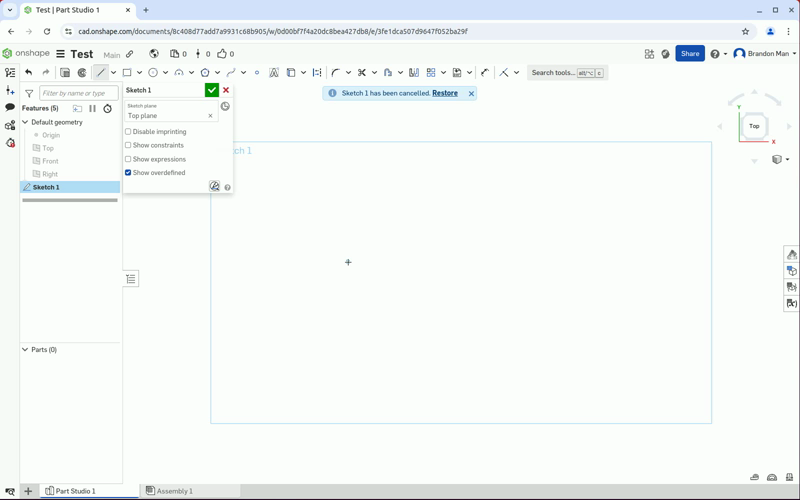
key_down(shift)
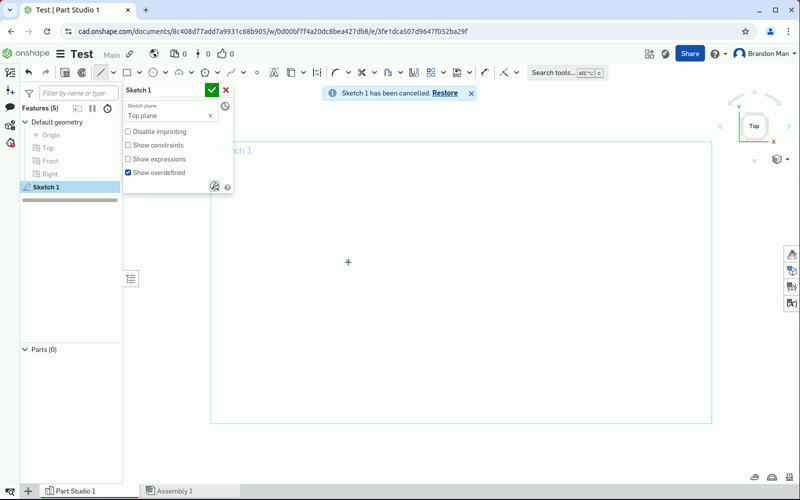
mouse_move(437, 261)
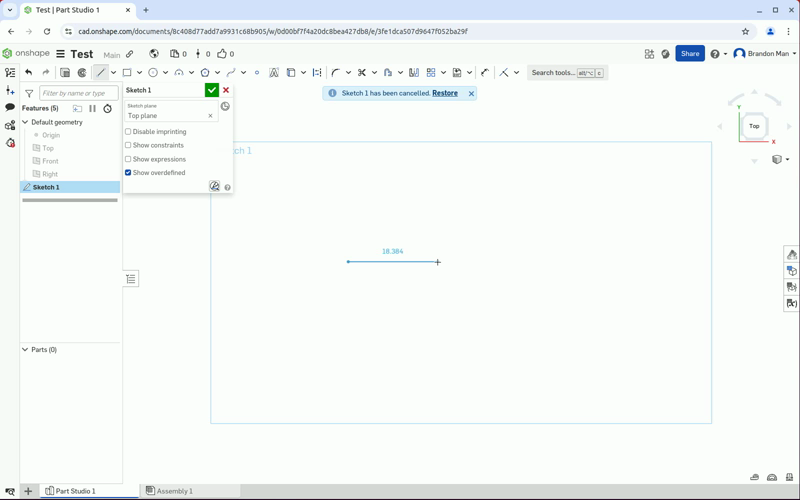
click(437, 261)
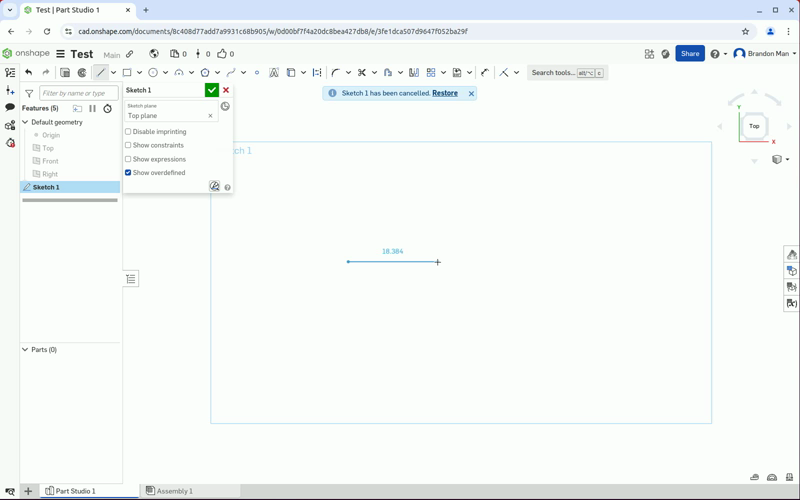
key_up(shift)
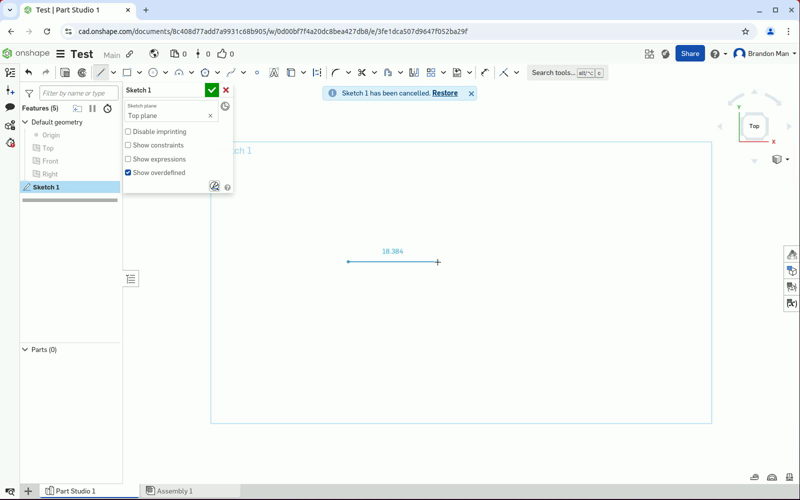
key_down(shift)
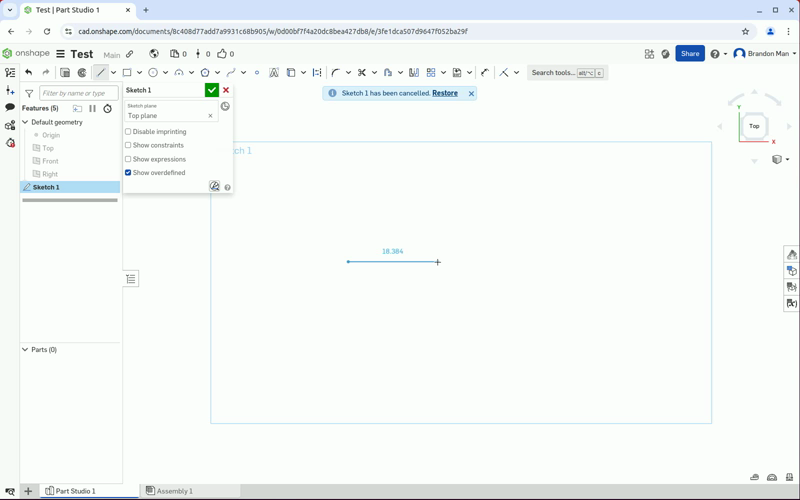
mouse_move(437, 195)
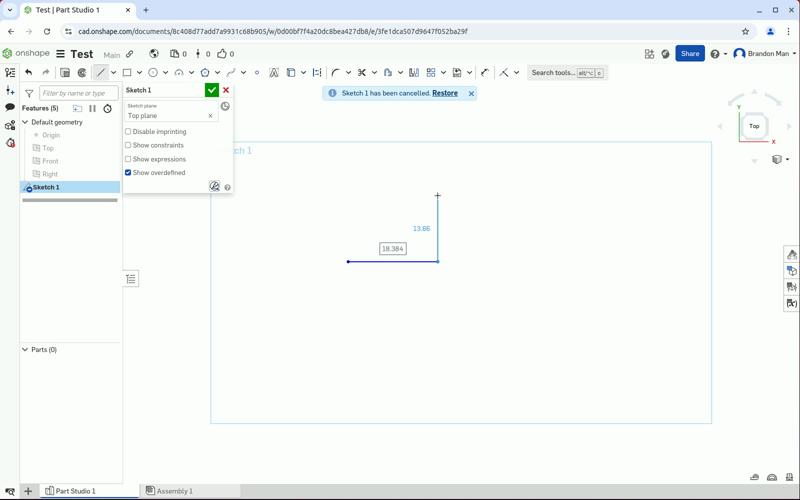
click(437, 195)
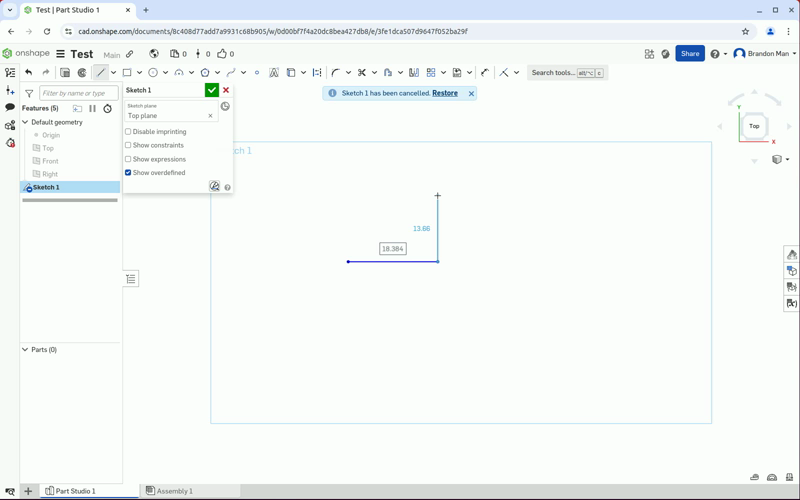
key_up(shift)
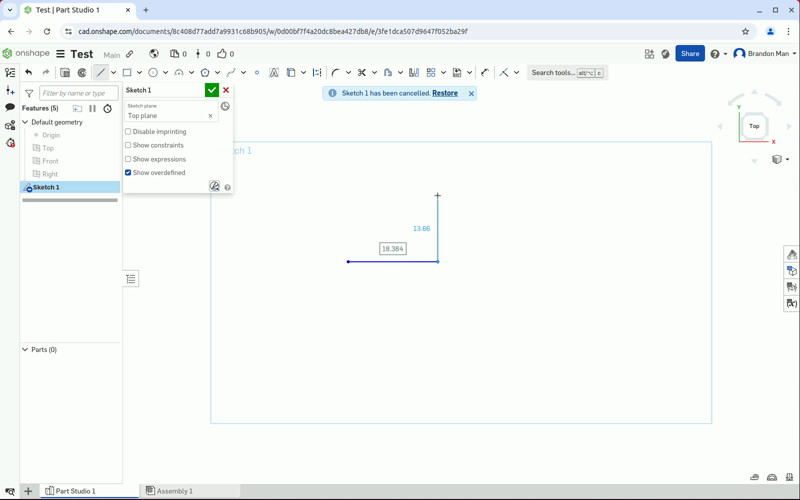
key_down(shift)
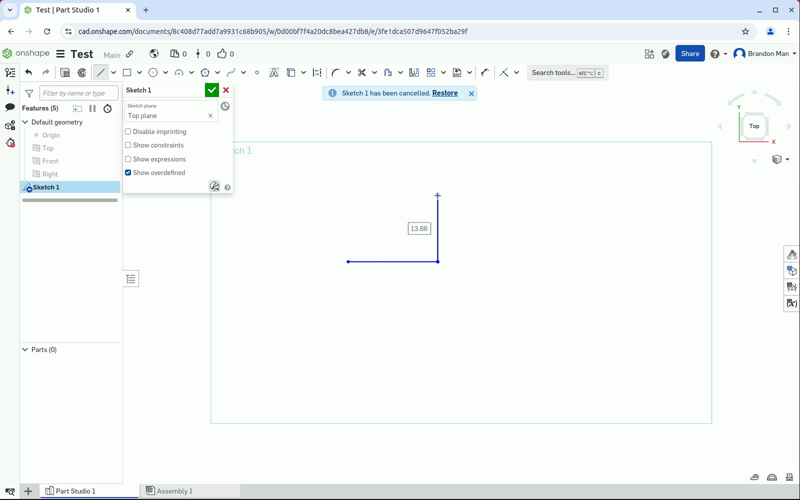
mouse_move(348, 195)
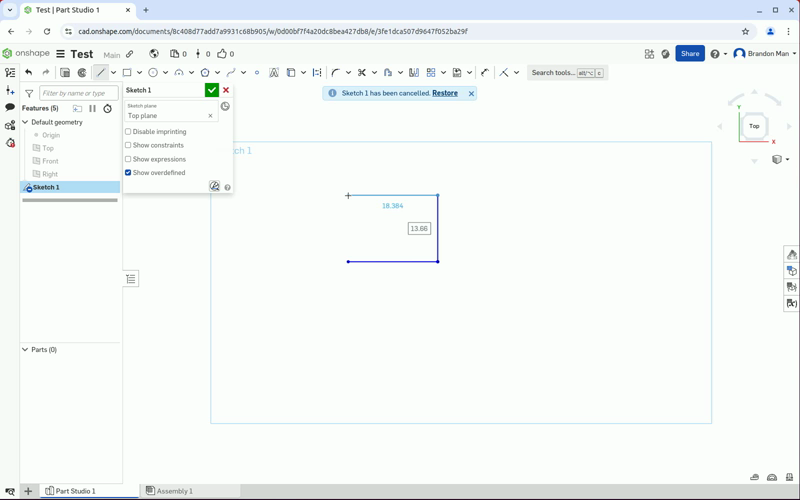
click(348, 195)
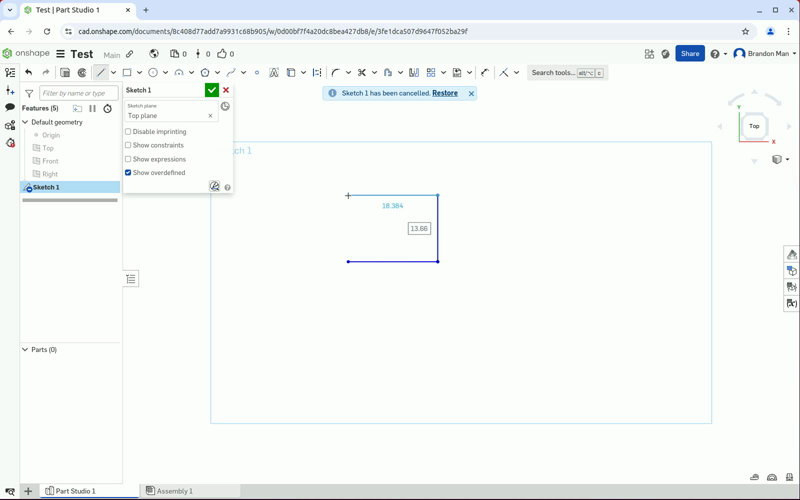
key_up(shift)
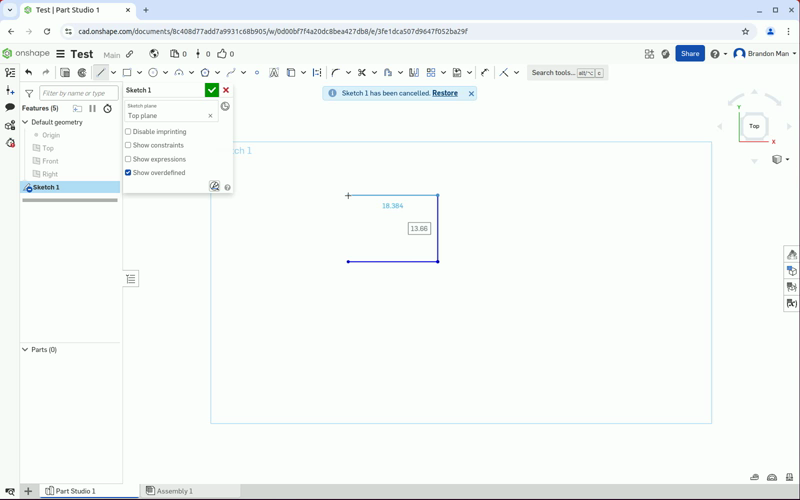
key_down(shift)
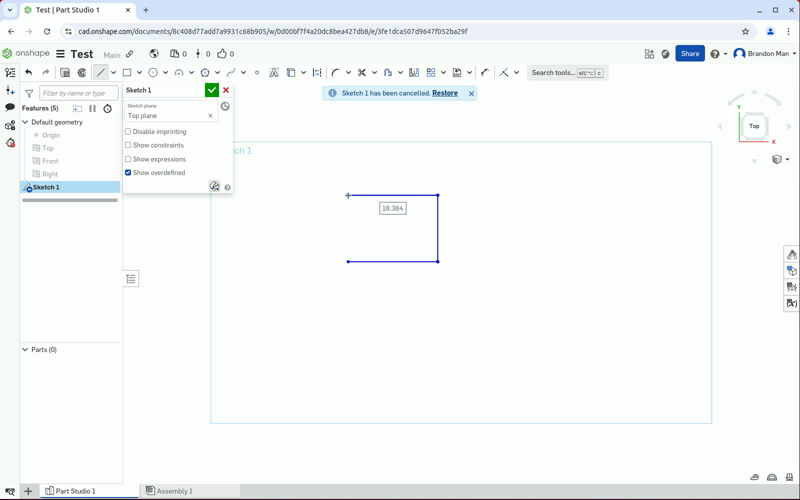
mouse_move(348, 261)
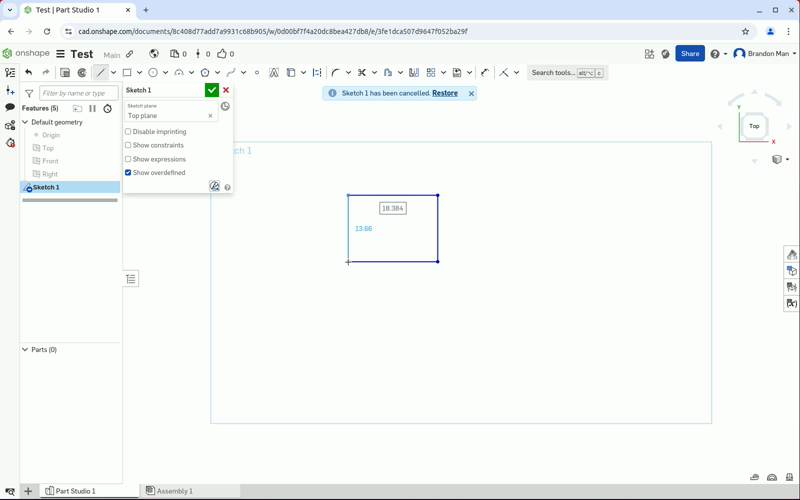
key_up(shift)
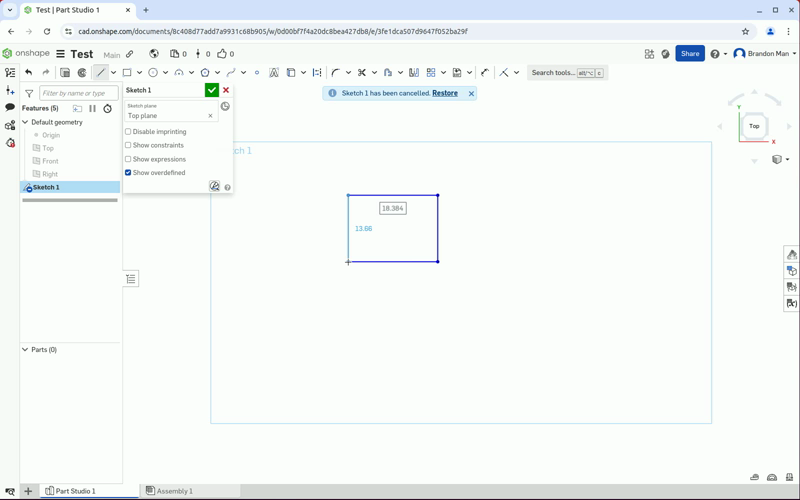
click(348, 261)
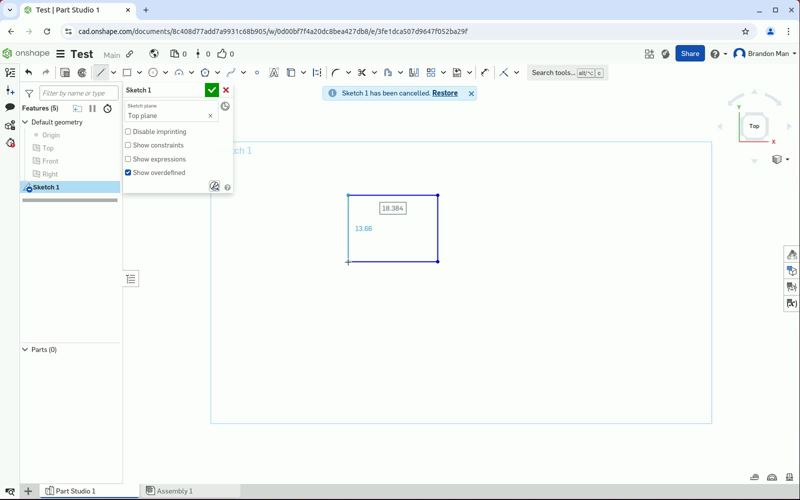
key(esc)
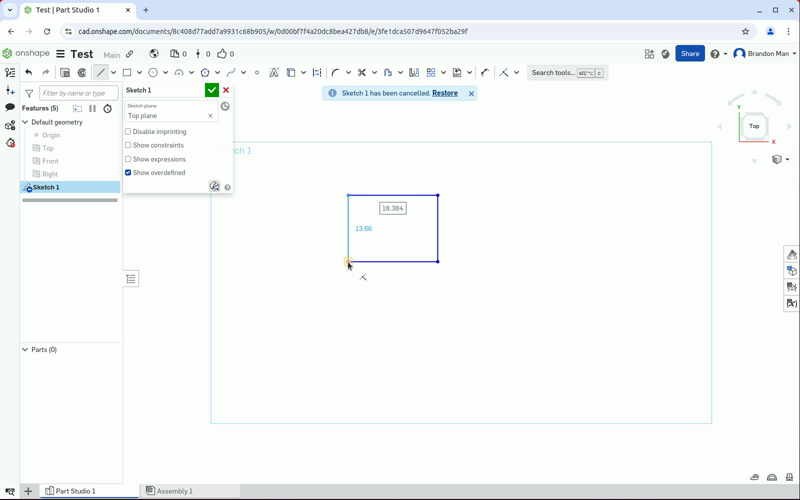
mouse_move(380, 240)
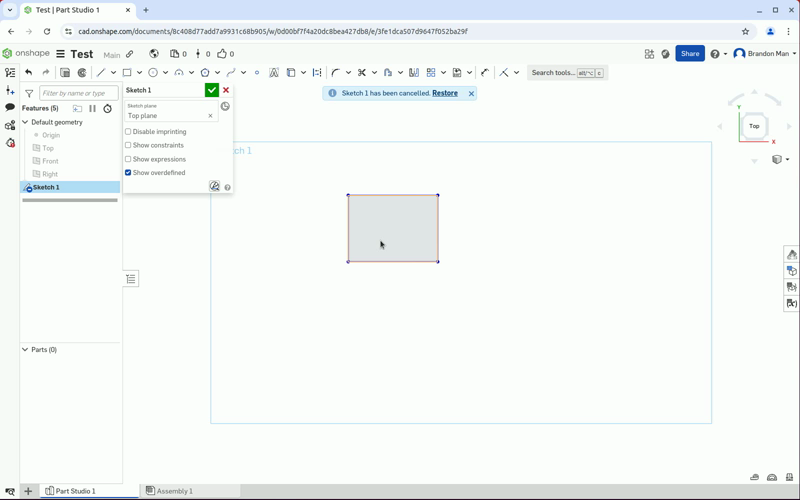
click(380, 240)
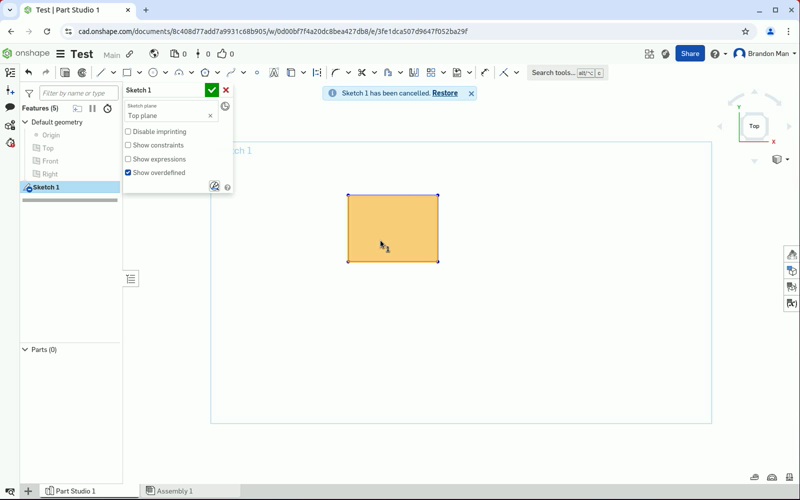
mouse_move(73, 352)
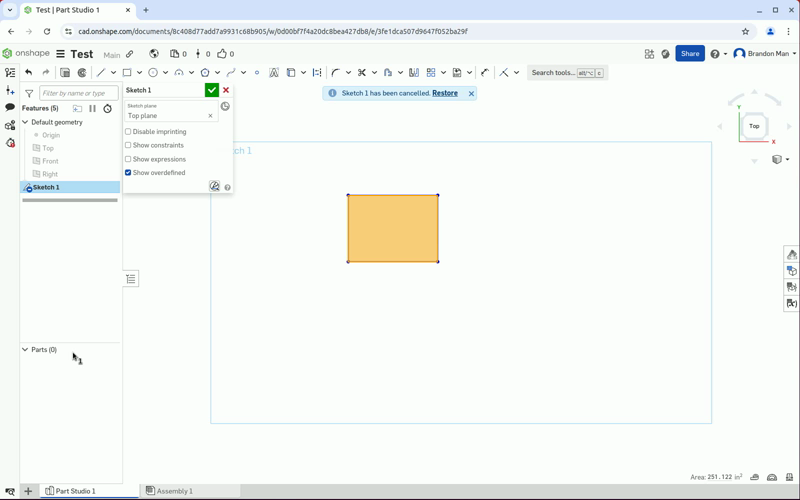
key(shift+y)
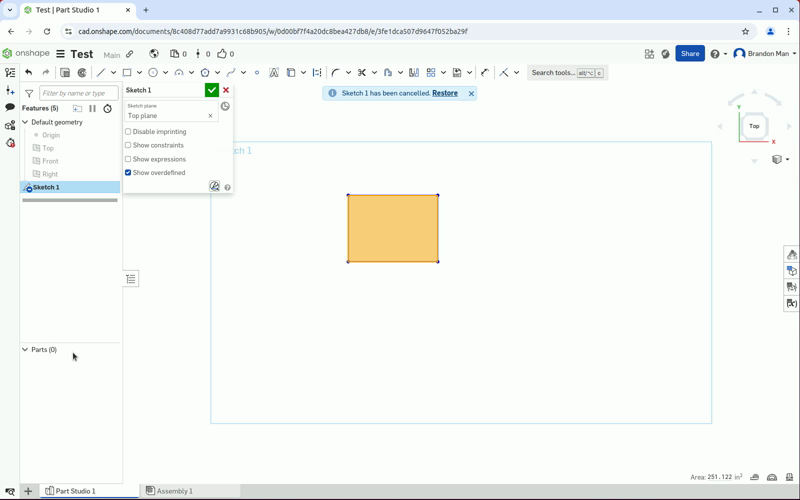
key(shift+e)
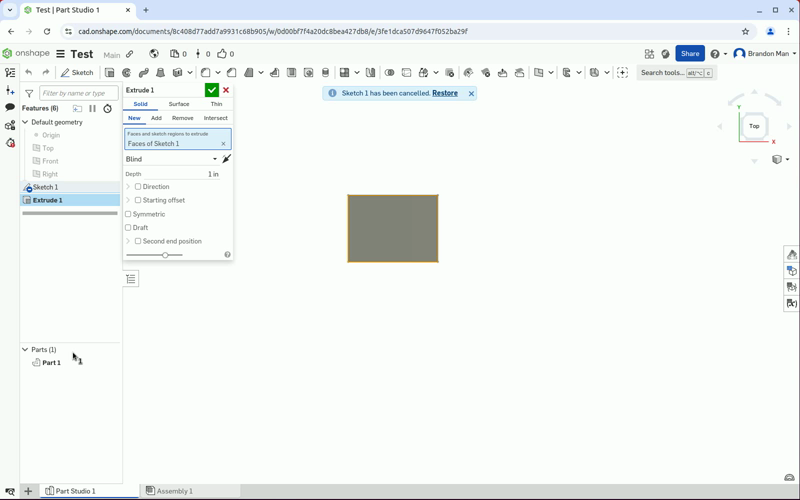
mouse_move(143, 106)
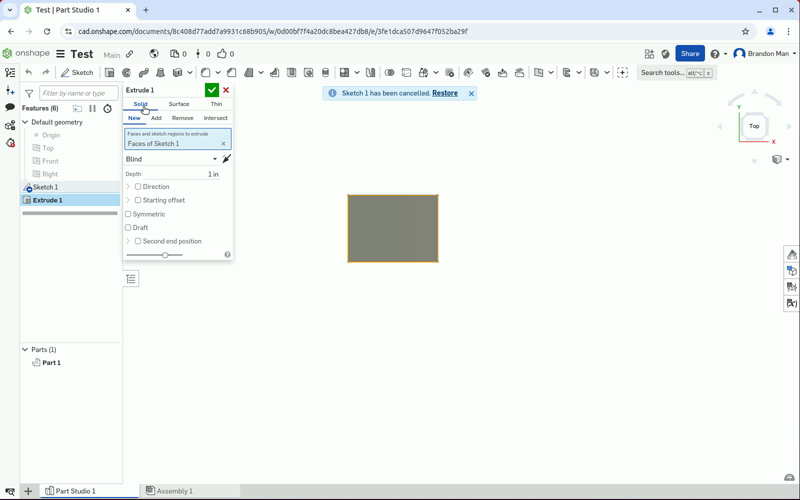
click(143, 106)
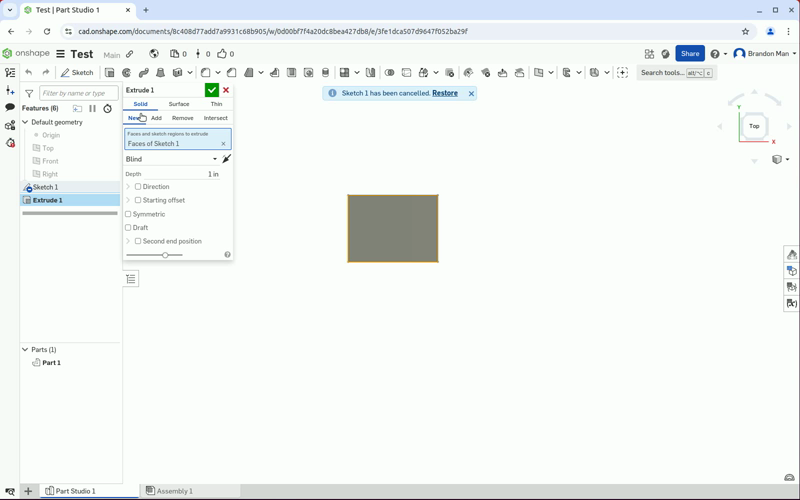
mouse_move(137, 120)
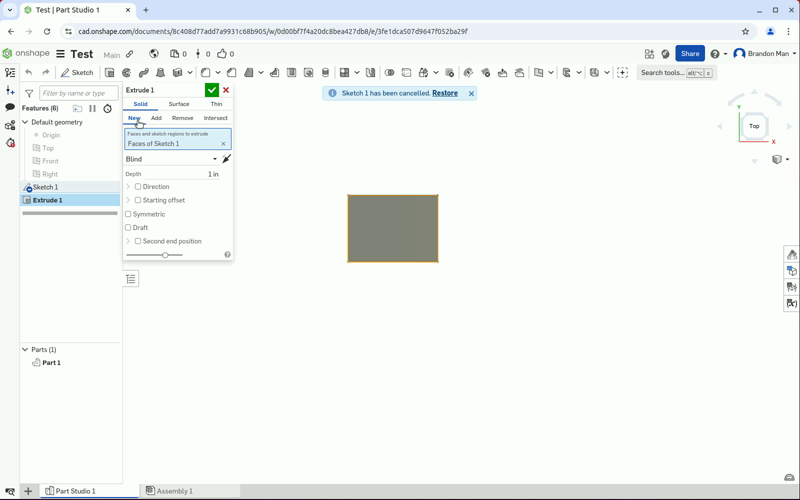
click(137, 120)
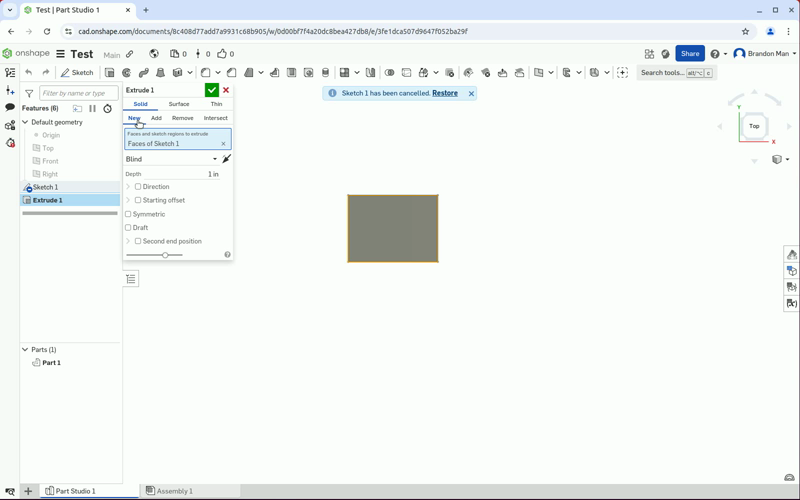
key(tab, 4)
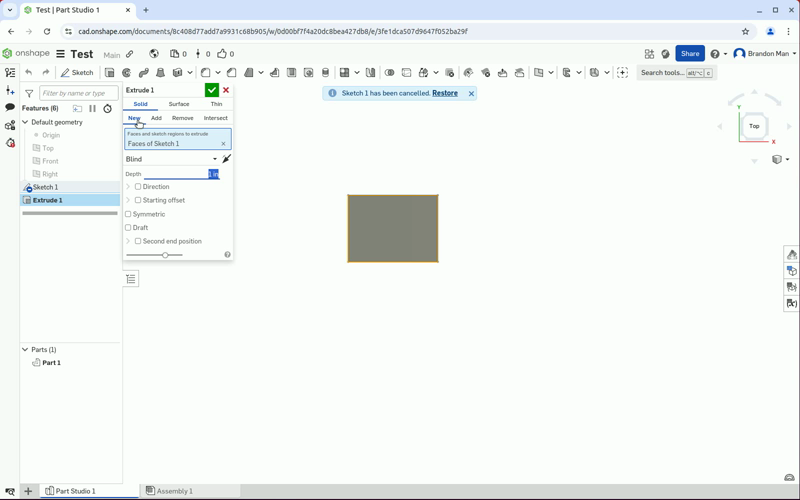
text(9.147)
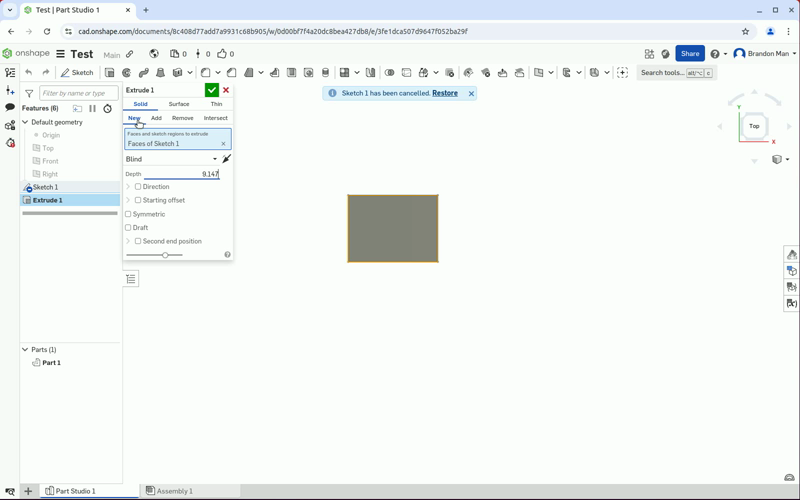
key(enter)
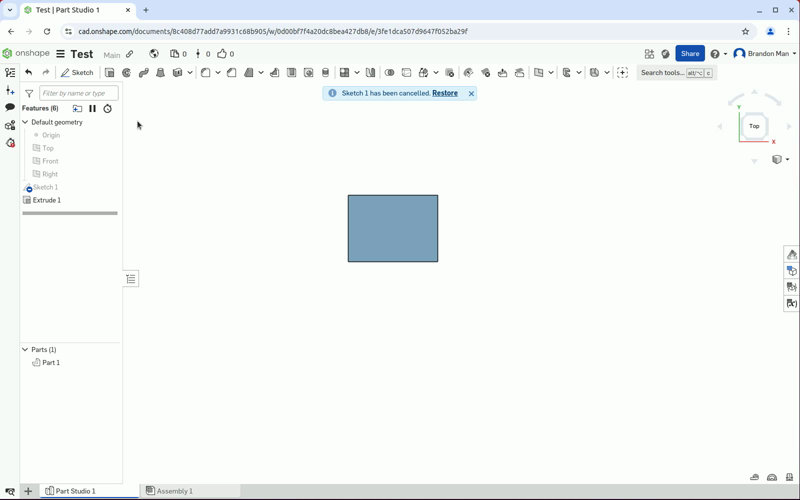
key(shift+h)
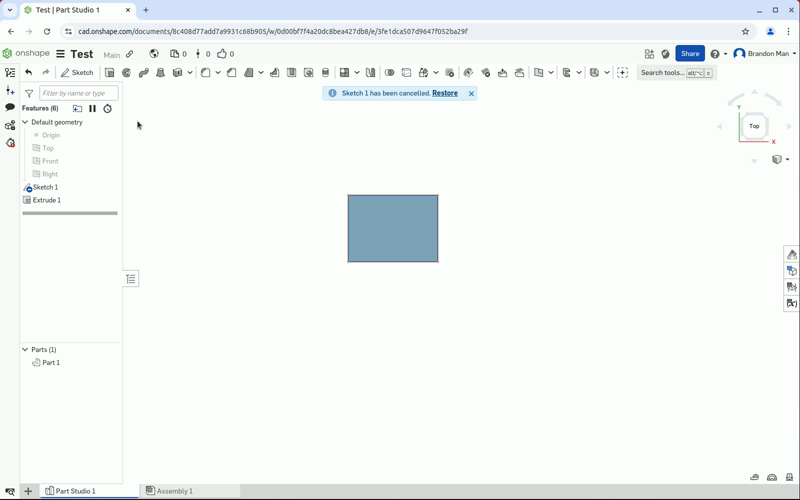
key(shift+h)
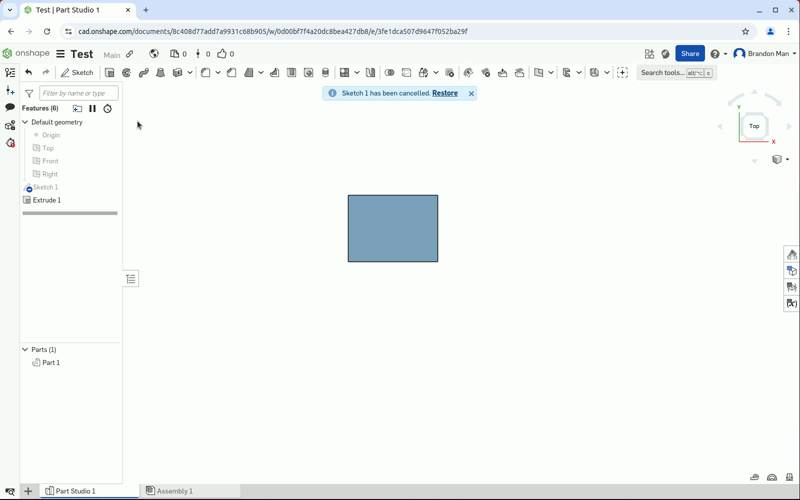
mouse_move(73, 189)
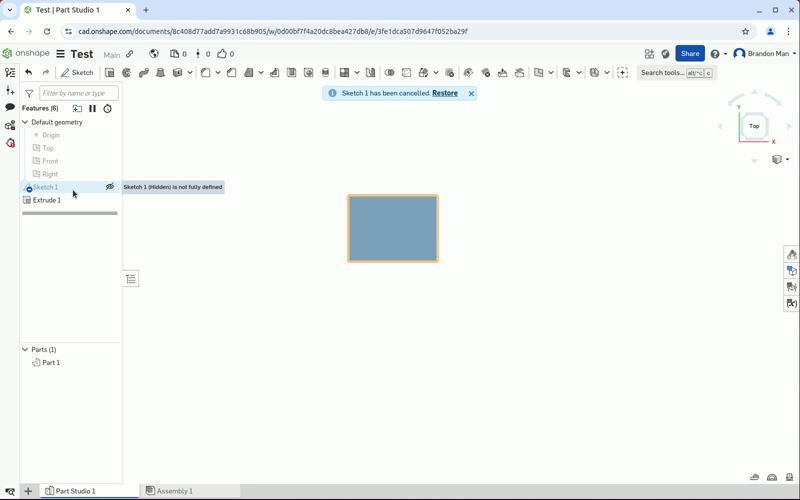
click(73, 189)
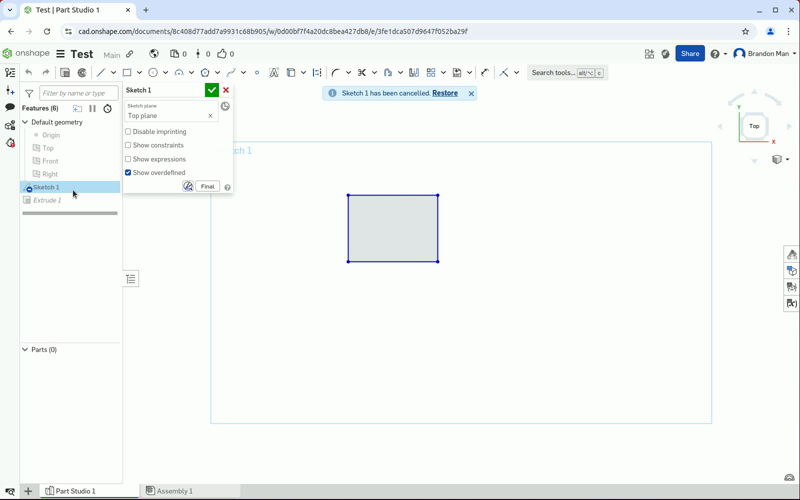
mouse_move(229, 92)
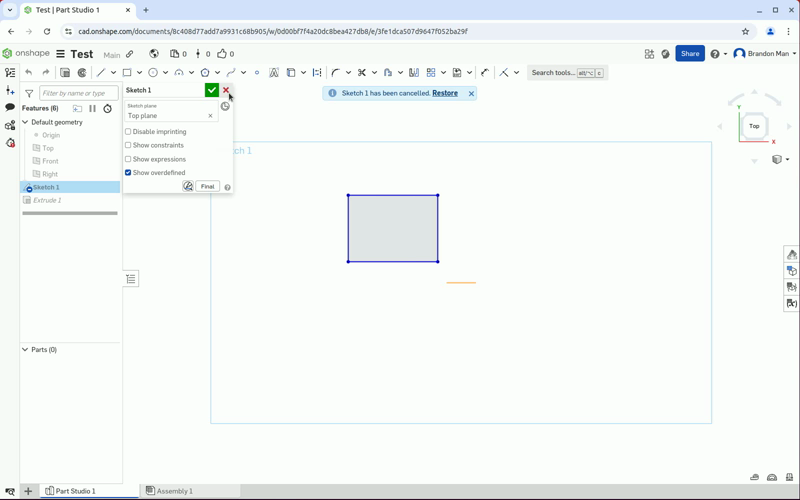
click(229, 92)
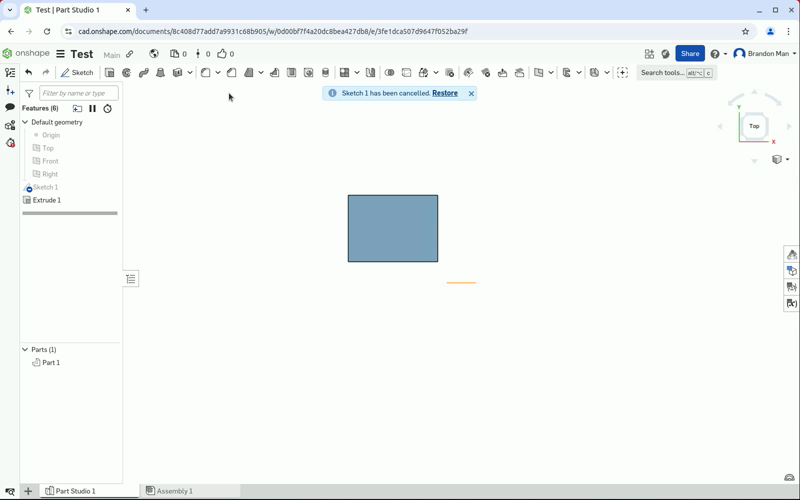
mouse_move(541, 75)
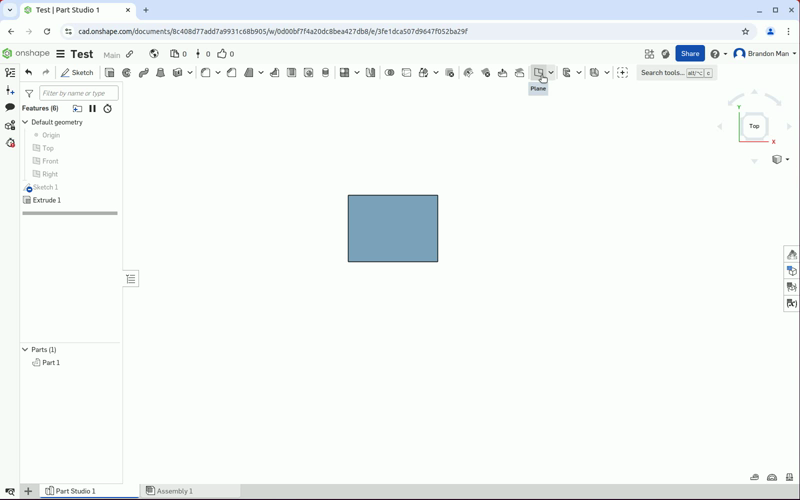
click(541, 75)
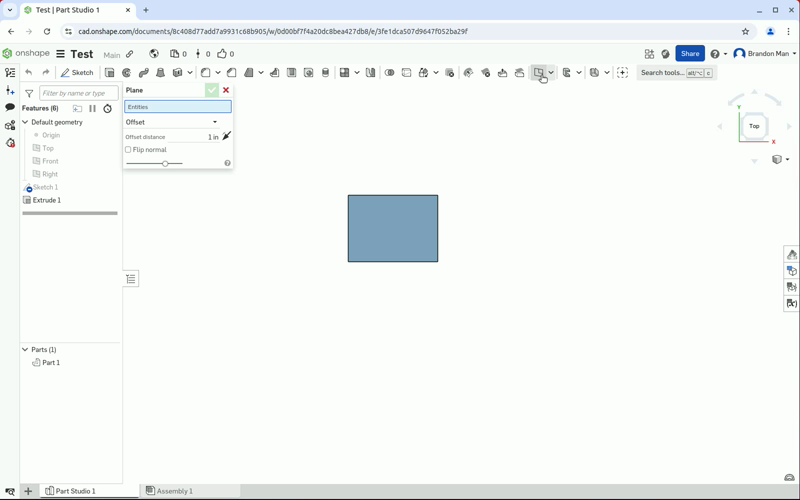
mouse_move(73, 150)
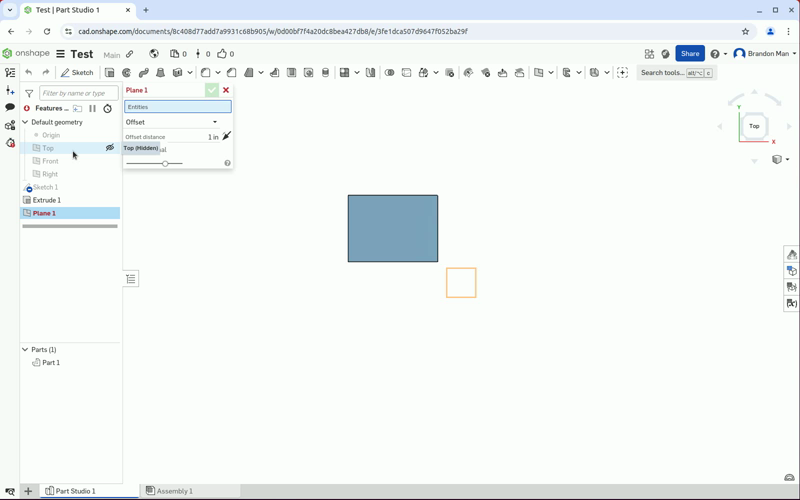
click(73, 150)
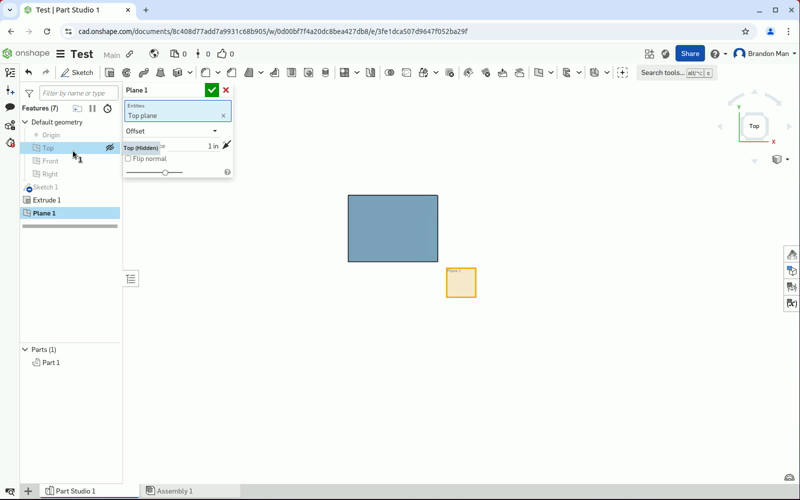
key(tab, 2)
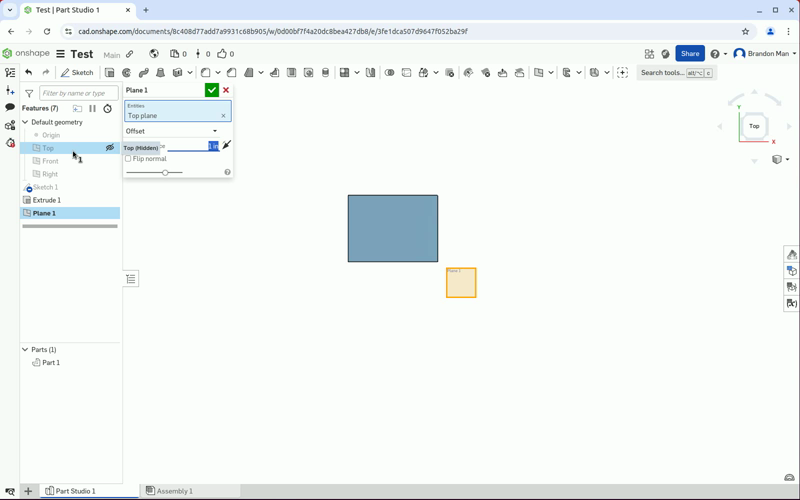
text(9.151)
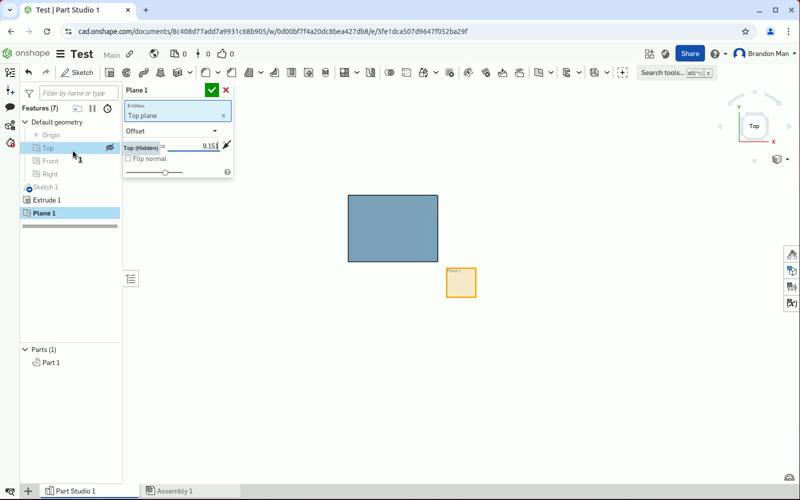
key(enter, 2)
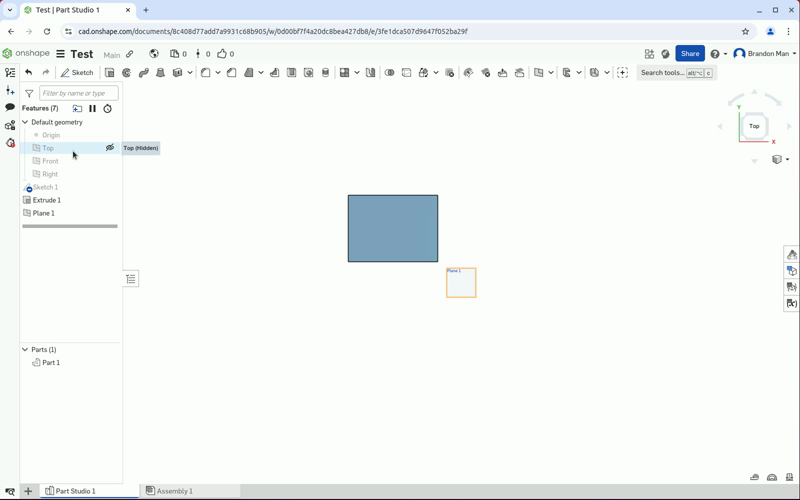
key(shift+s)
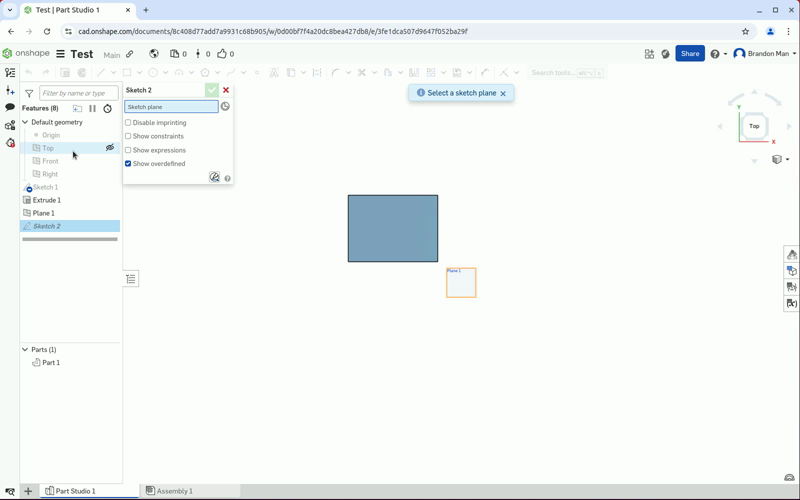
mouse_move(73, 215)
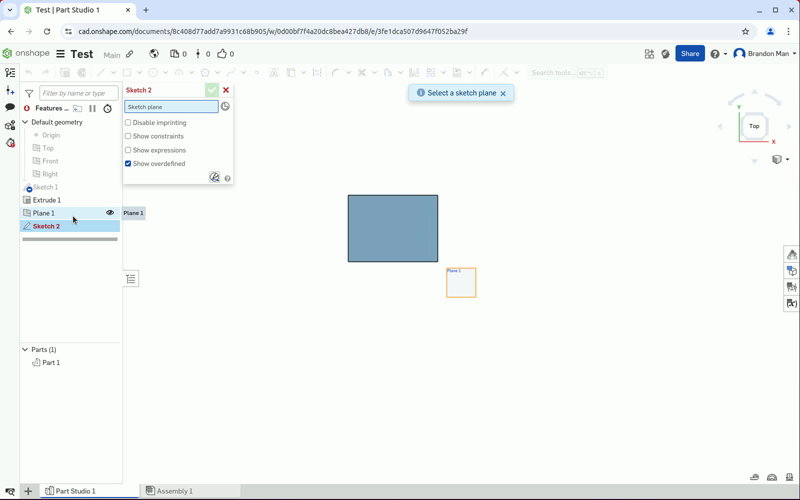
click(73, 215)
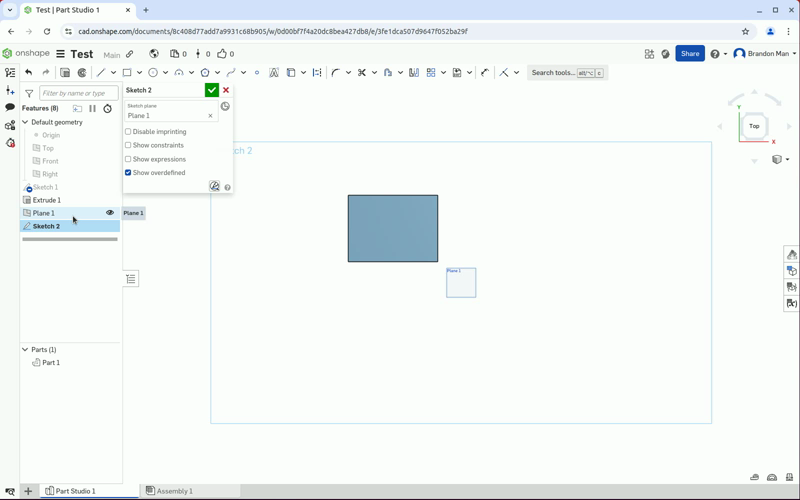
mouse_move(73, 352)
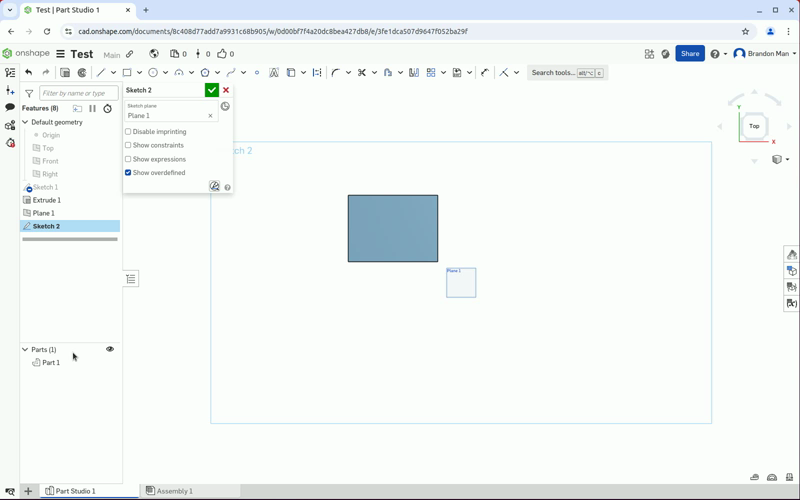
key(y)
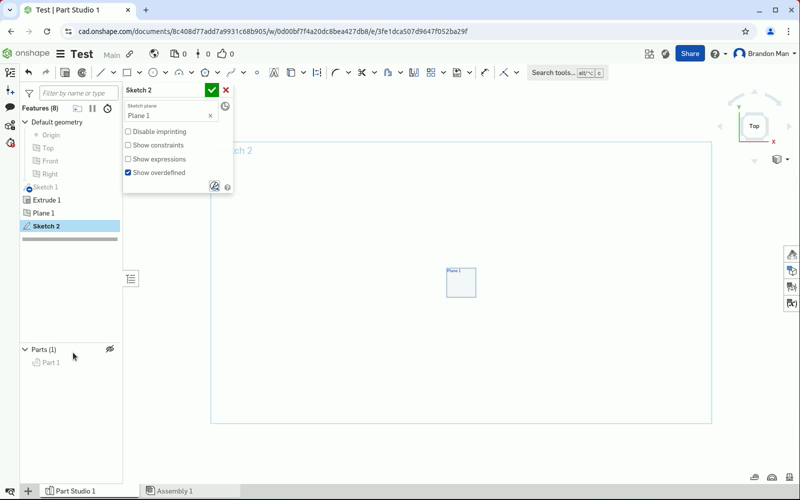
key(l)
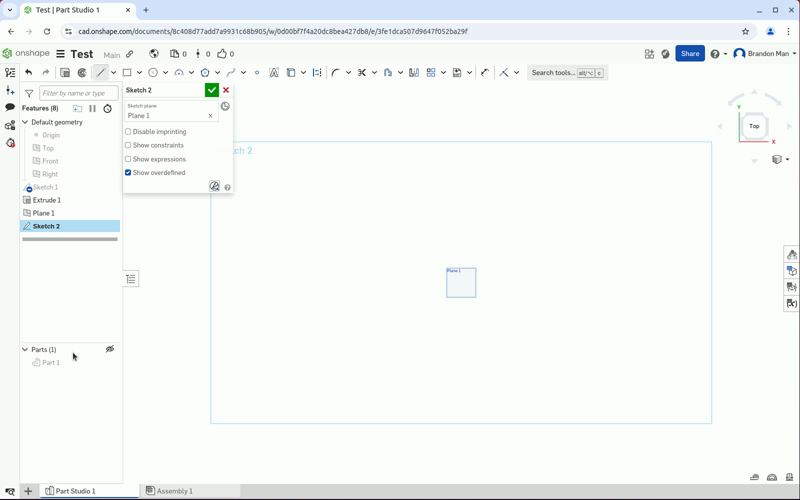
key_down(shift)
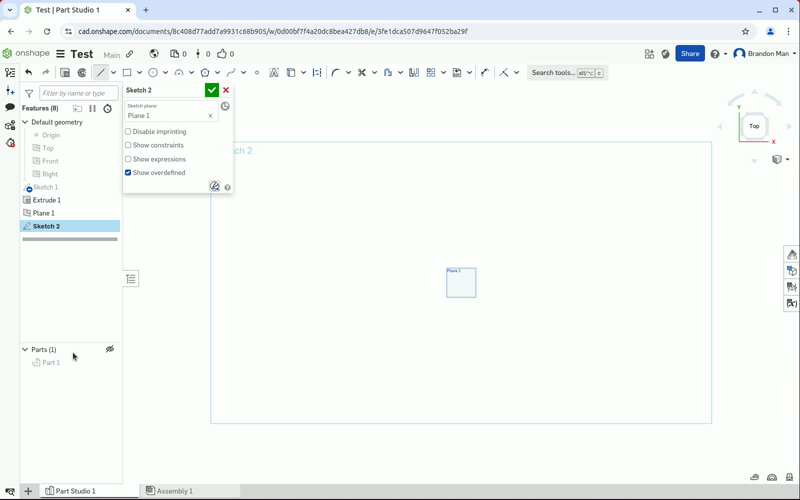
mouse_move(352, 257)
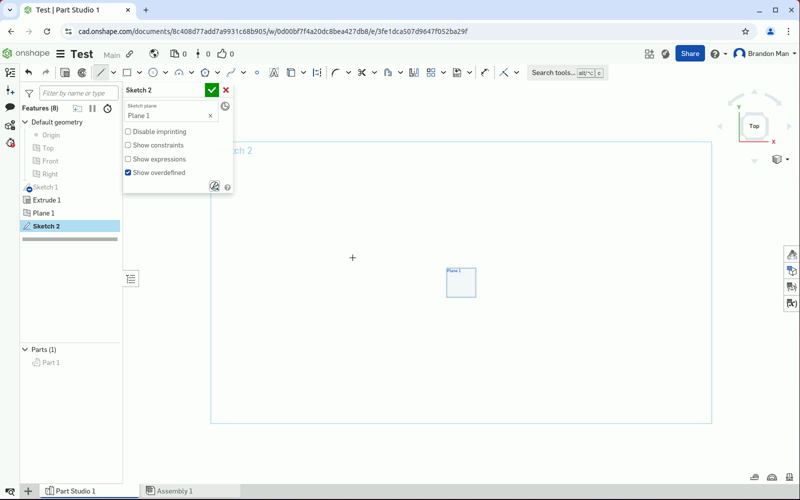
click(352, 257)
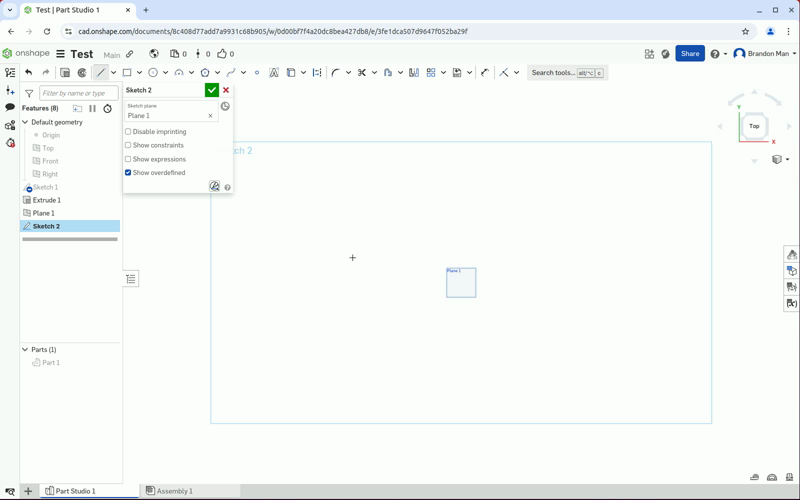
key_up(shift)
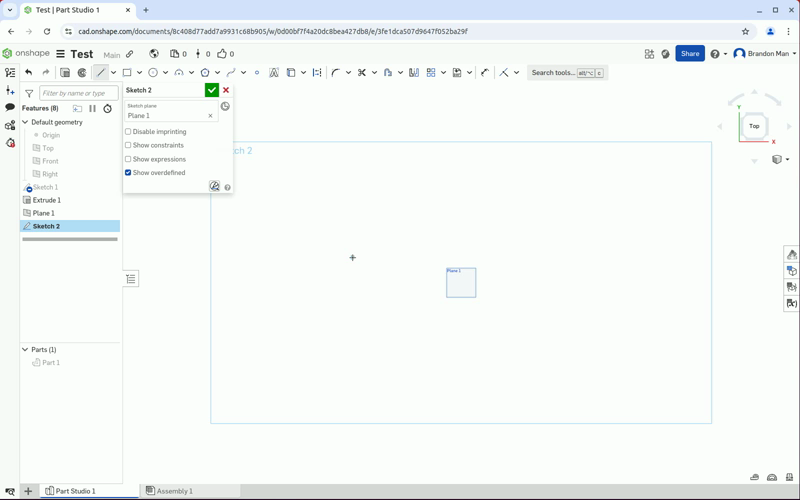
key_down(shift)
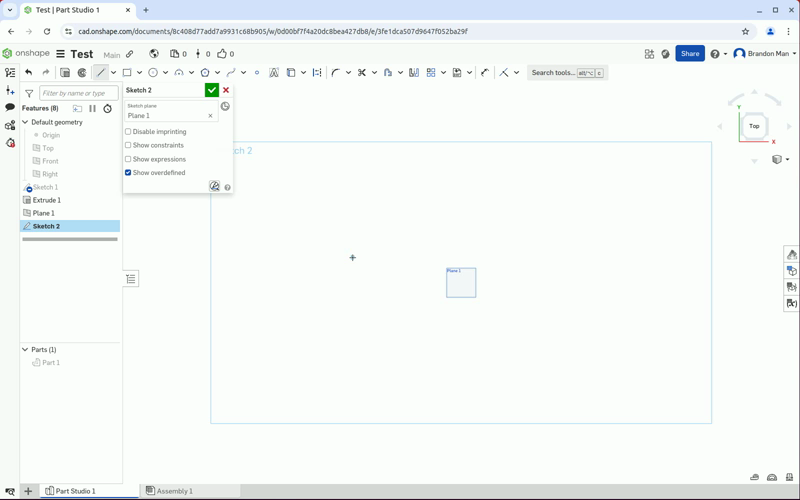
mouse_move(434, 257)
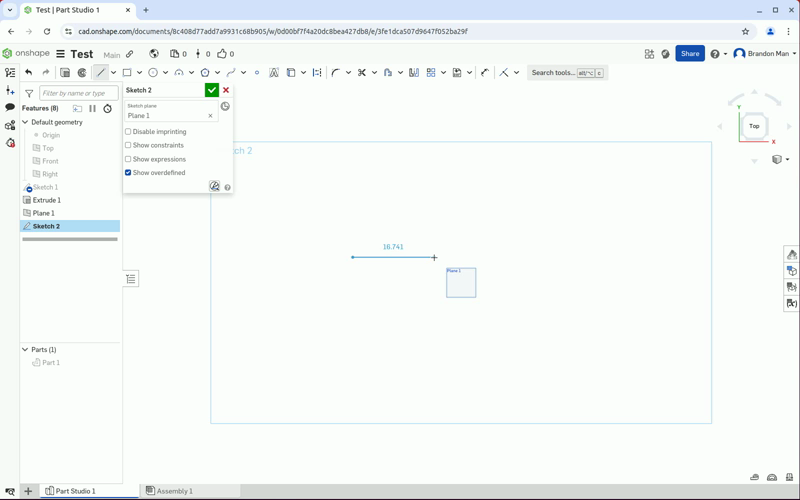
click(434, 257)
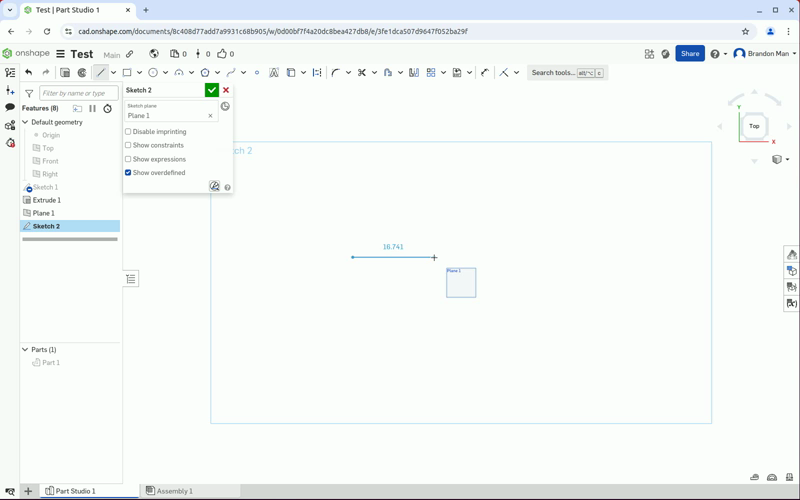
key_up(shift)
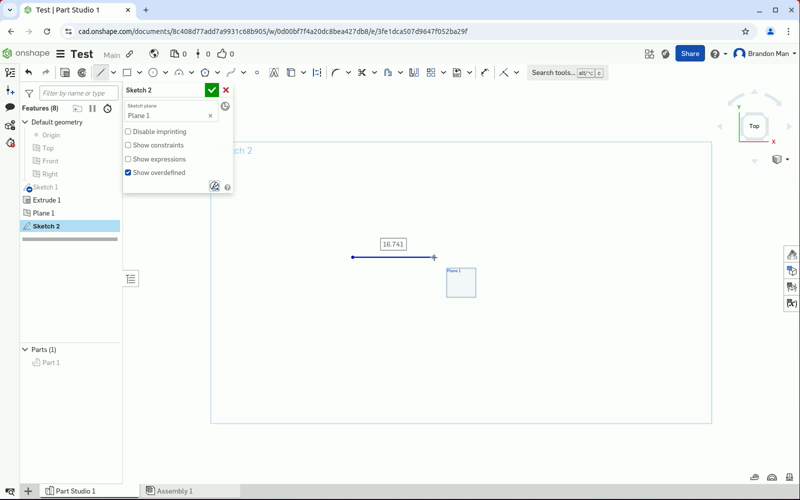
key_down(shift)
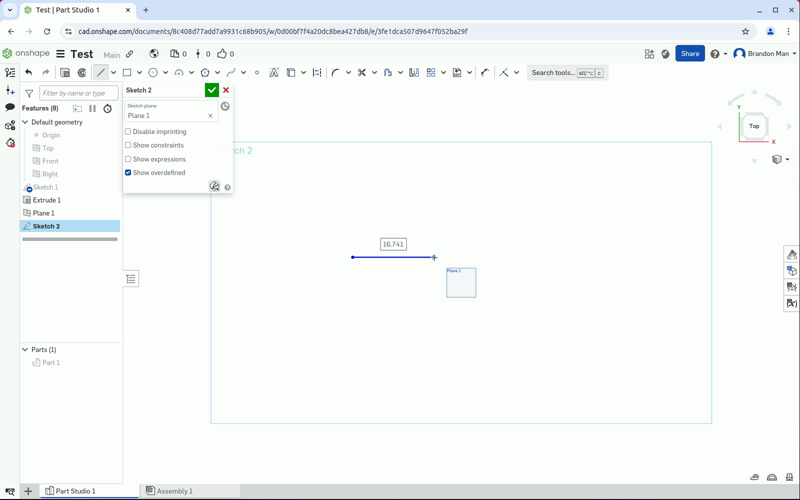
mouse_move(464, 257)
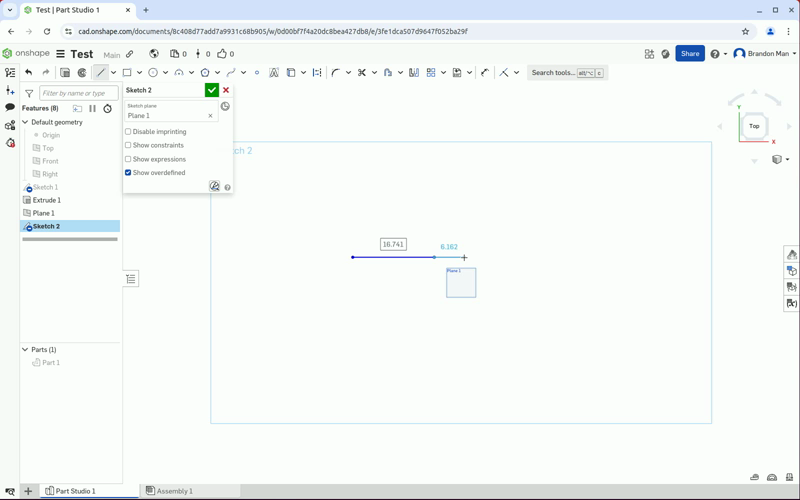
mouse_move(434, 198)
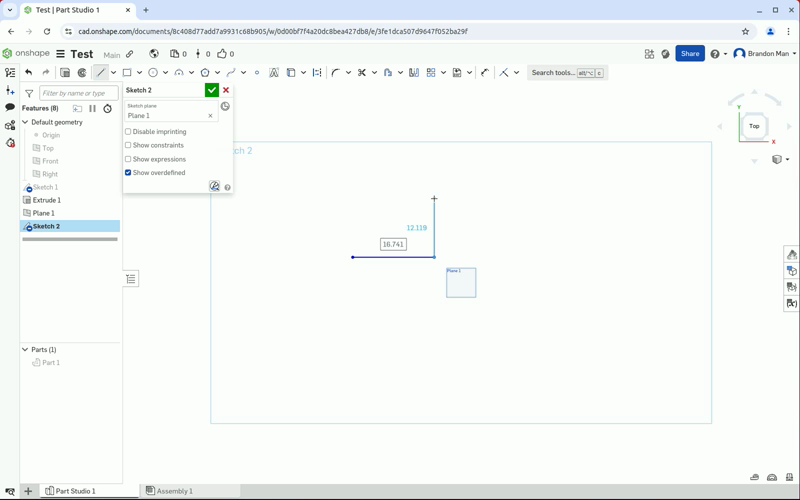
click(434, 198)
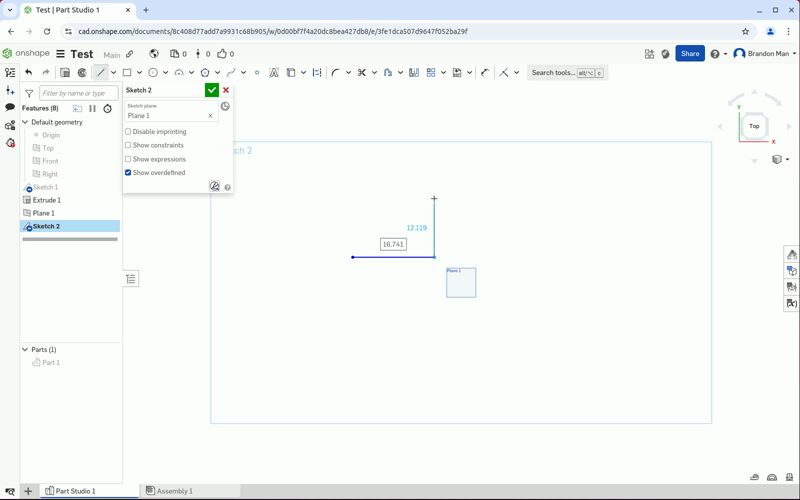
key_up(shift)
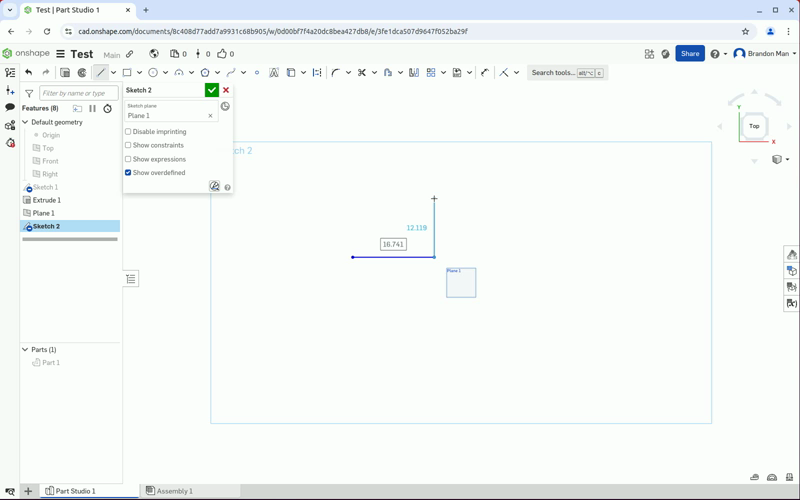
key_down(shift)
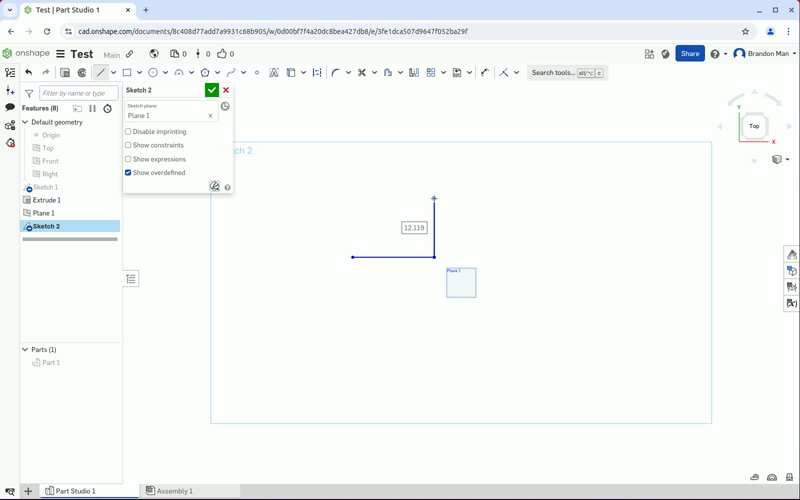
mouse_move(352, 198)
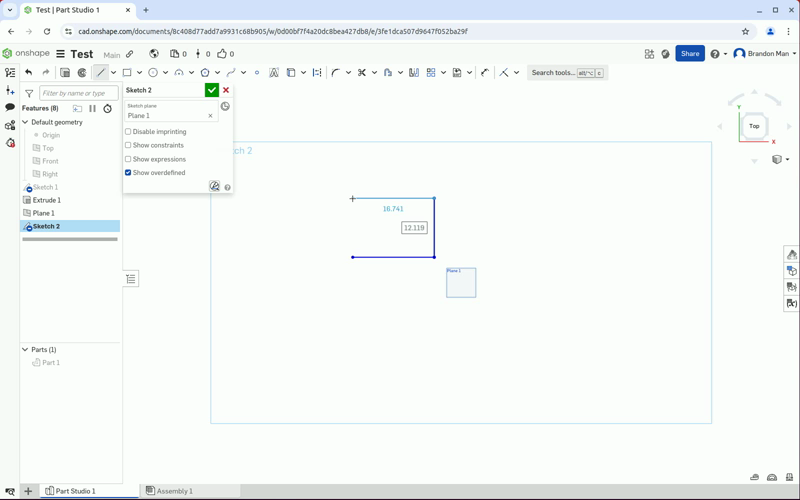
click(352, 198)
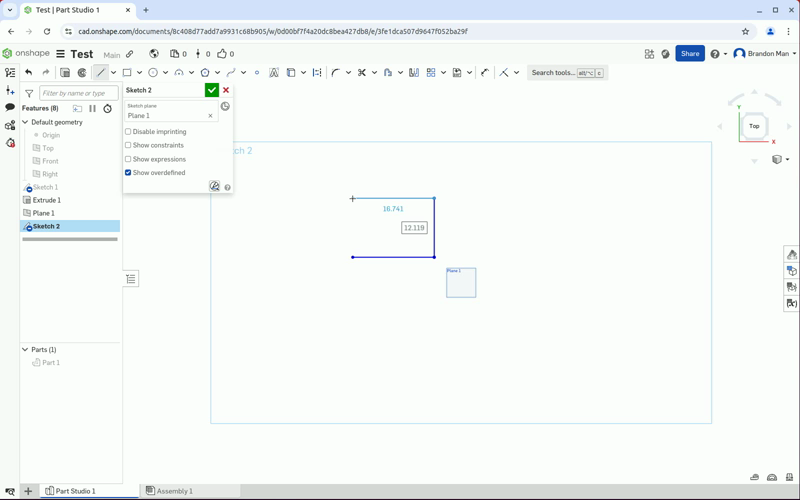
key_up(shift)
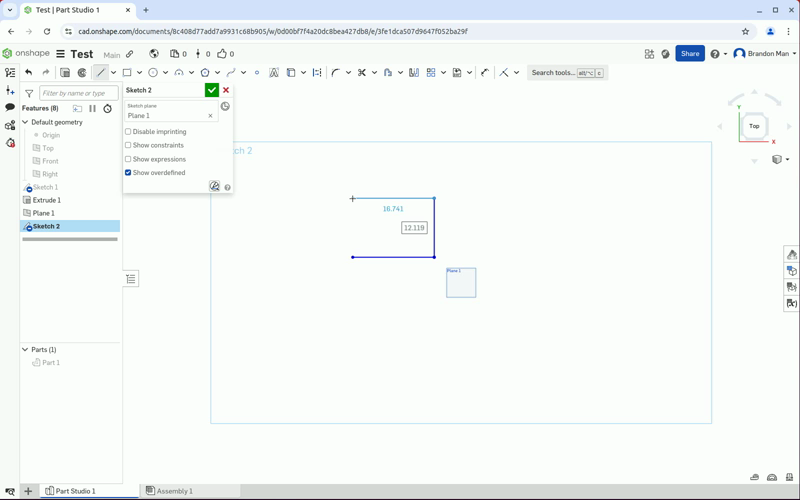
mouse_move(382, 198)
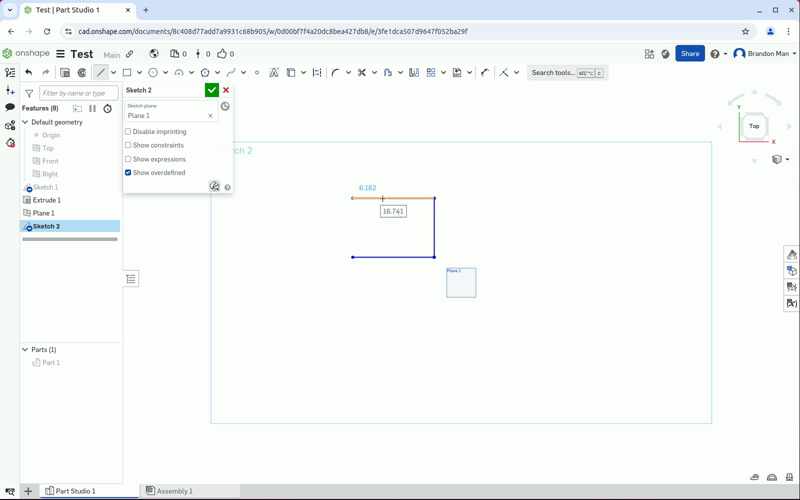
key_down(shift)
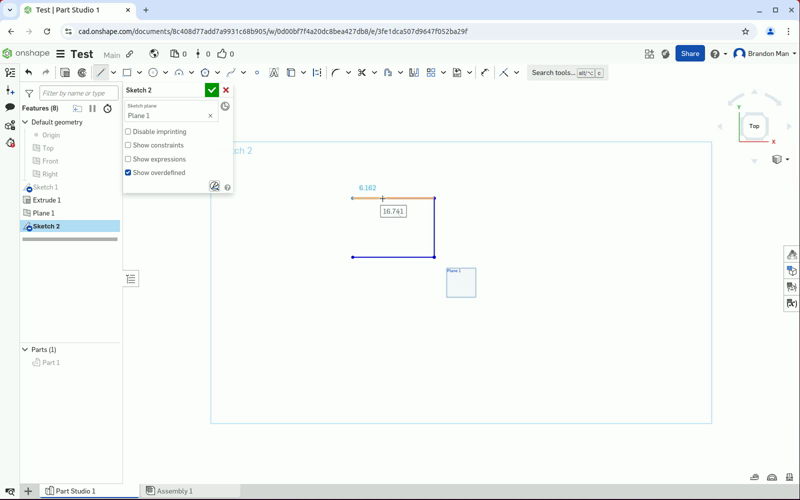
mouse_move(352, 257)
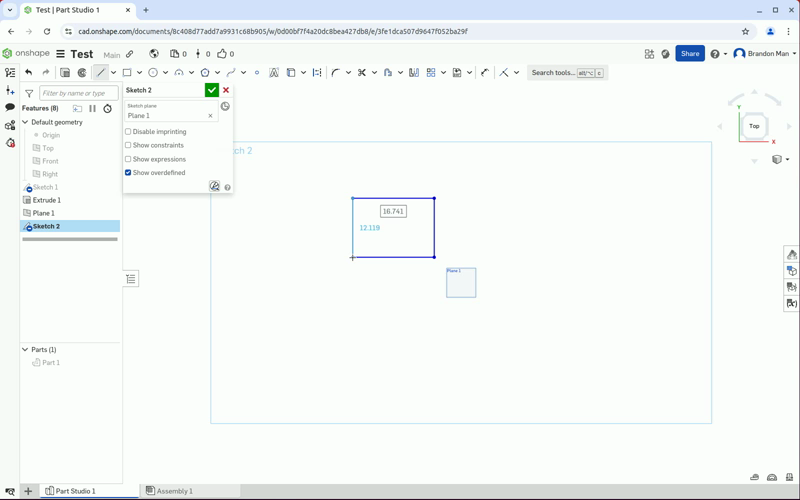
key_up(shift)
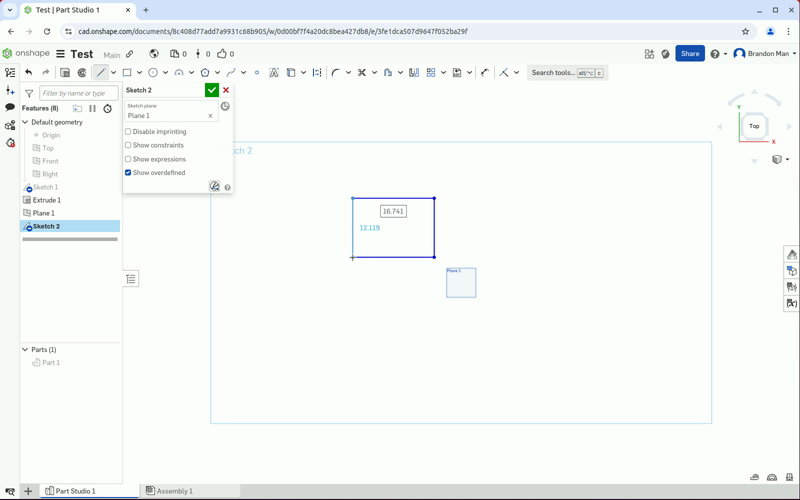
click(352, 257)
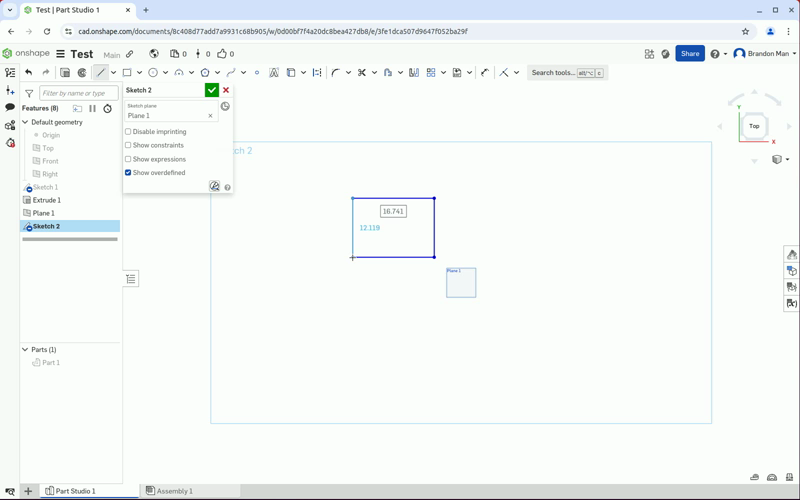
key(esc)
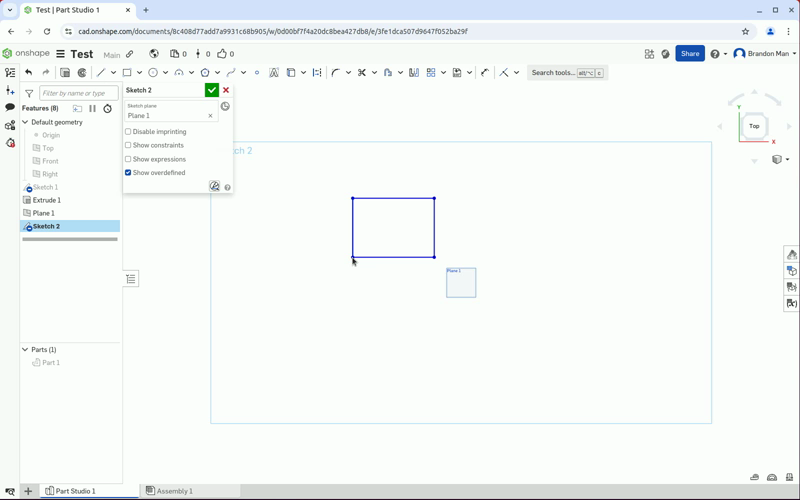
mouse_move(367, 226)
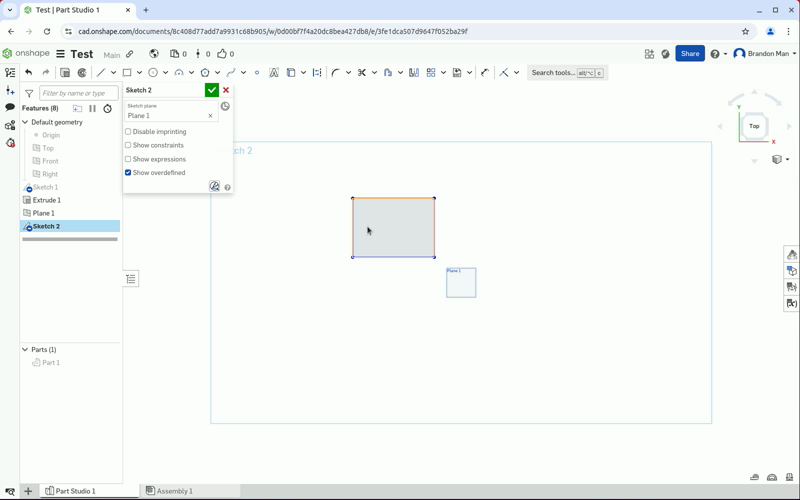
click(367, 226)
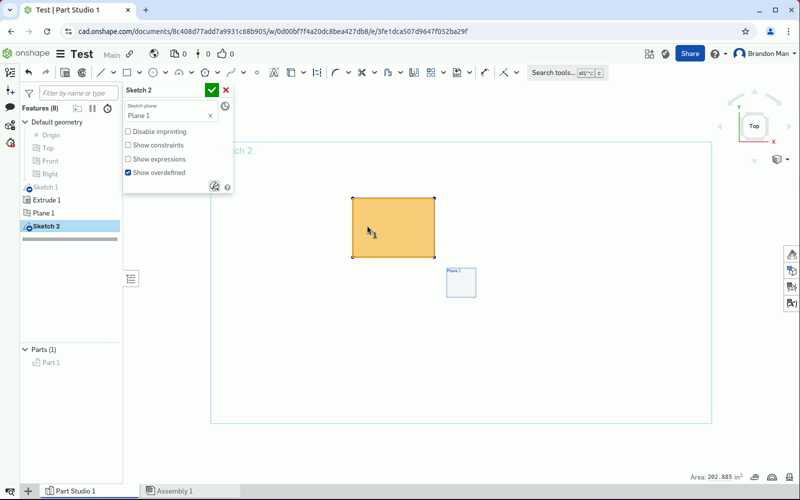
mouse_move(73, 352)
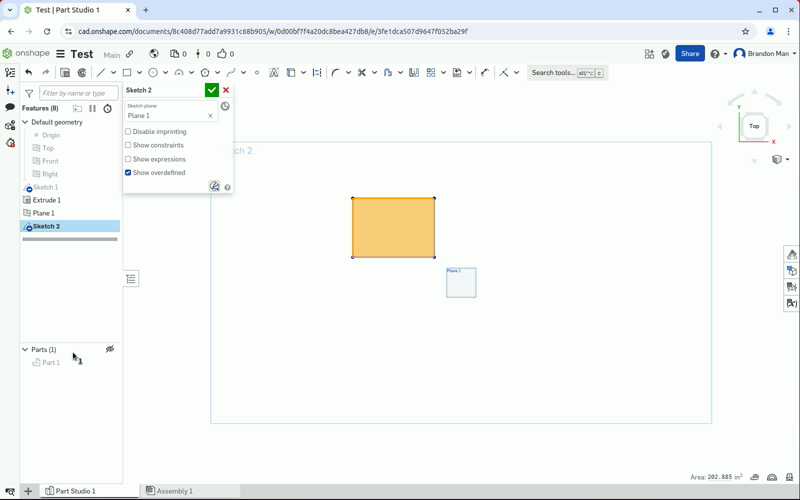
key(shift+y)
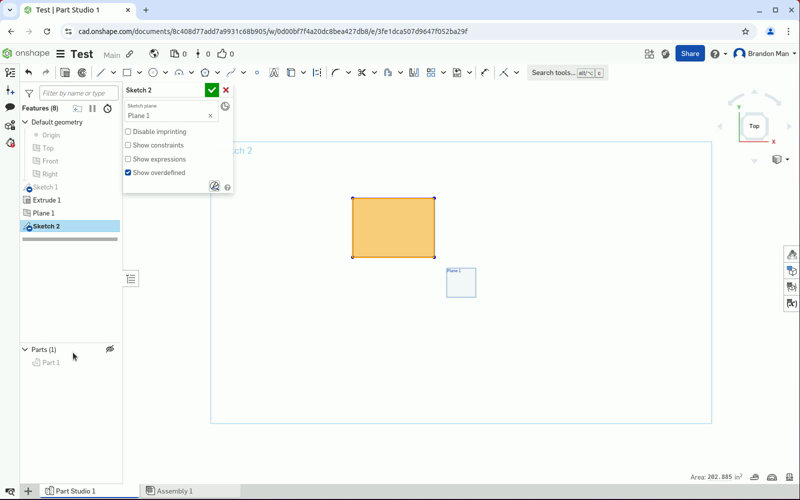
key(shift+e)
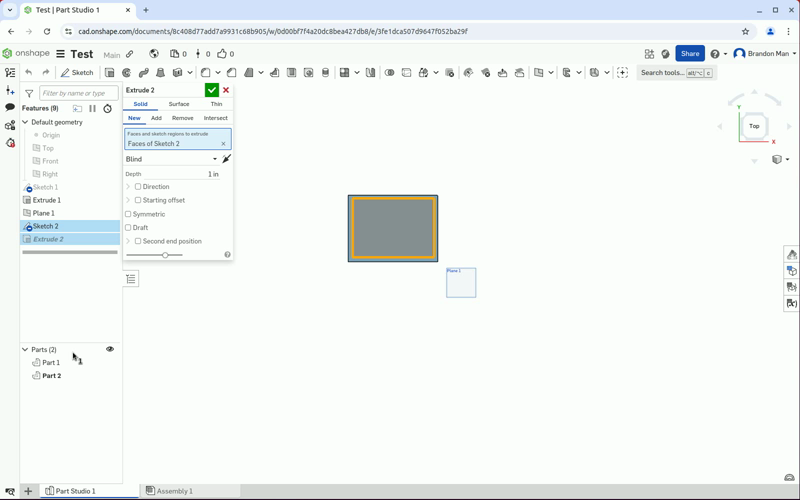
mouse_move(143, 106)
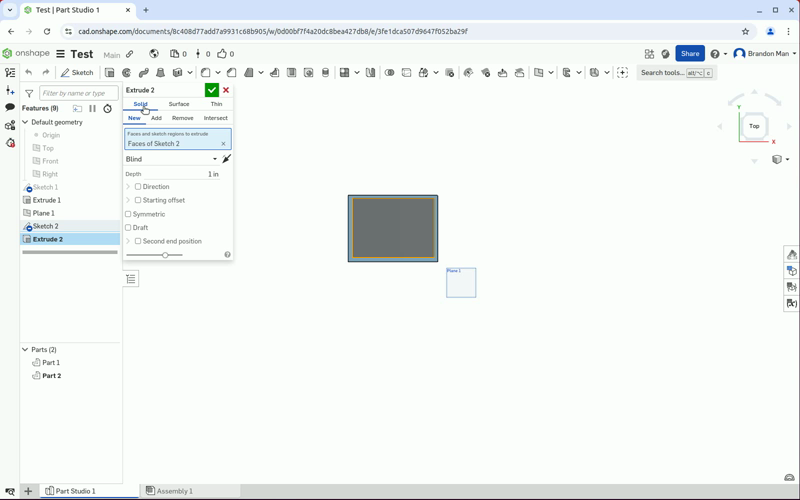
click(143, 106)
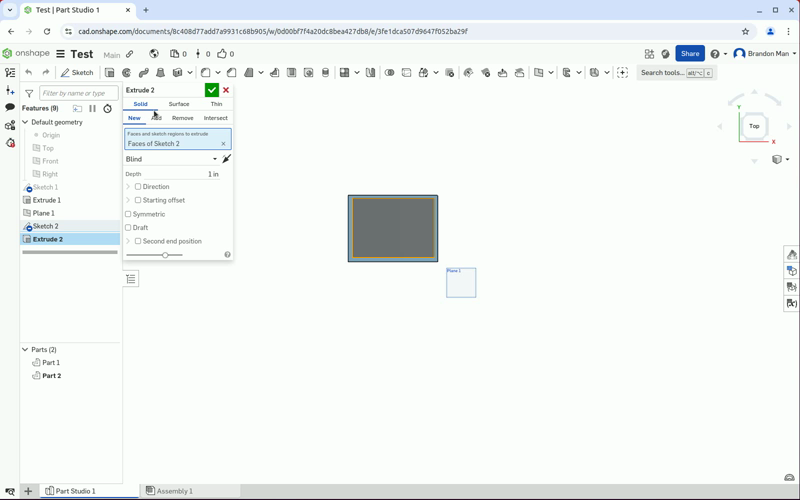
mouse_move(186, 120)
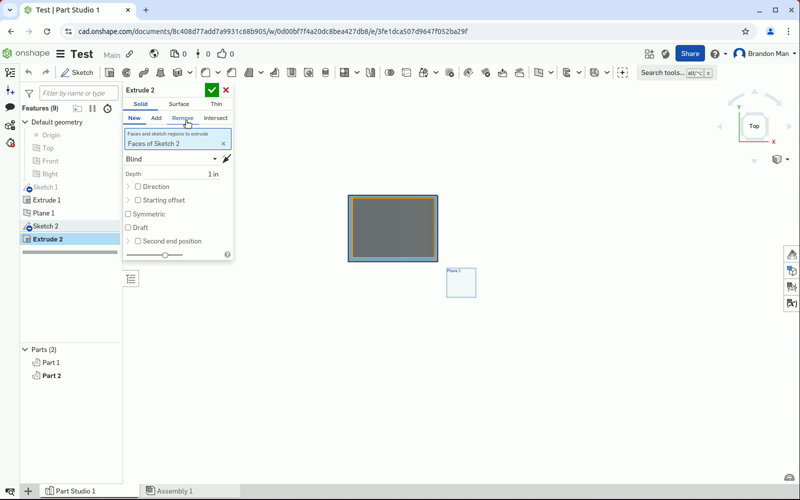
click(186, 120)
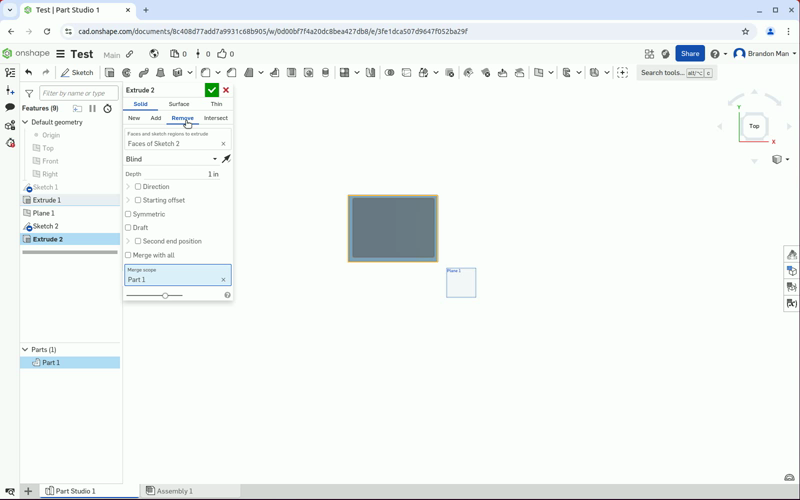
key(tab, 4)
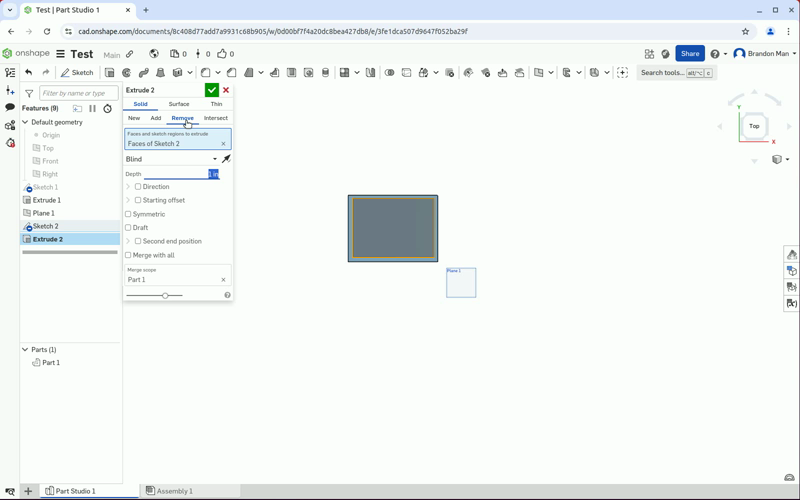
text(8.184)
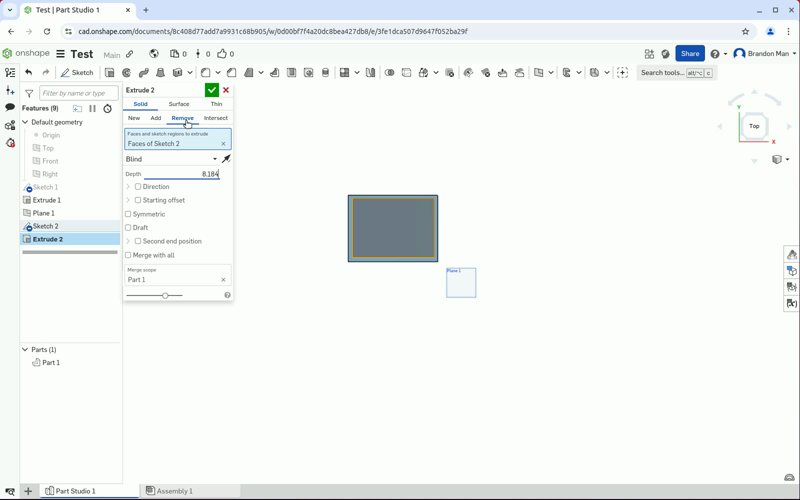
key(tab, 6)
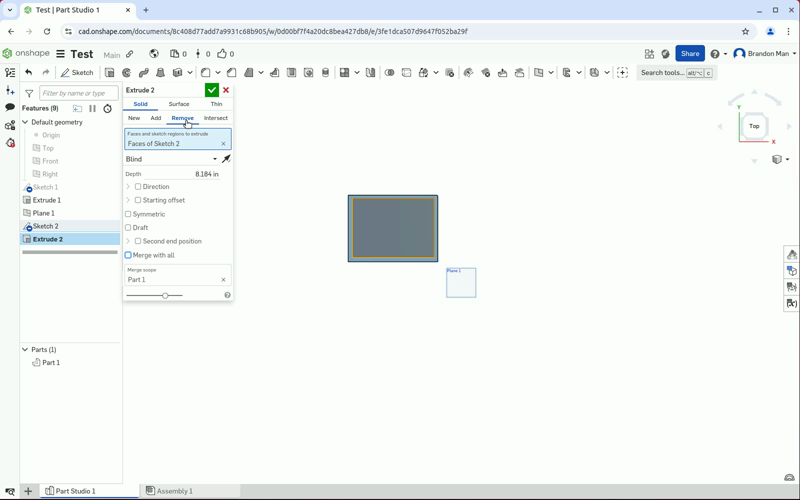
key(space)
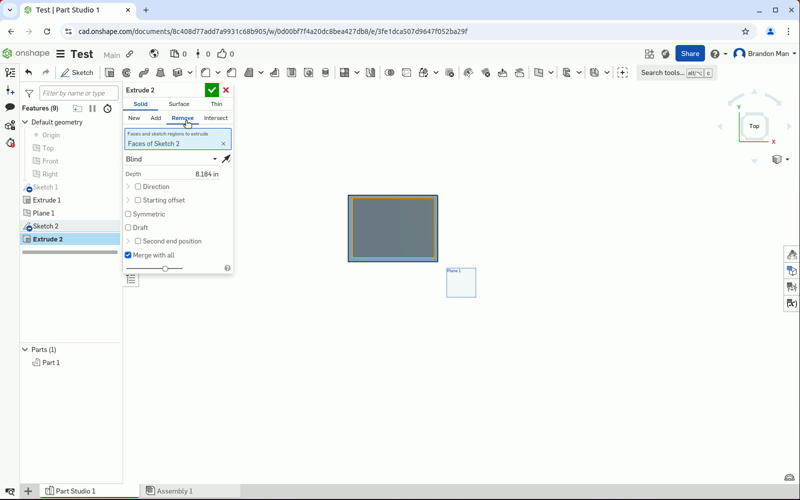
key(enter)
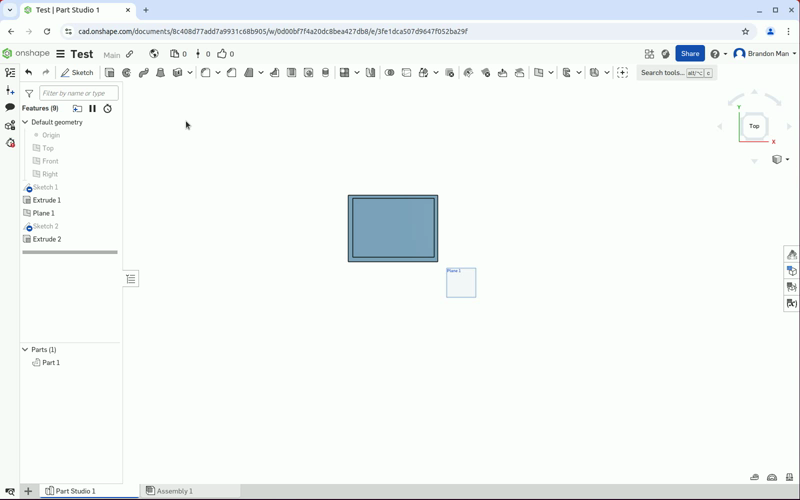
key(shift+h)
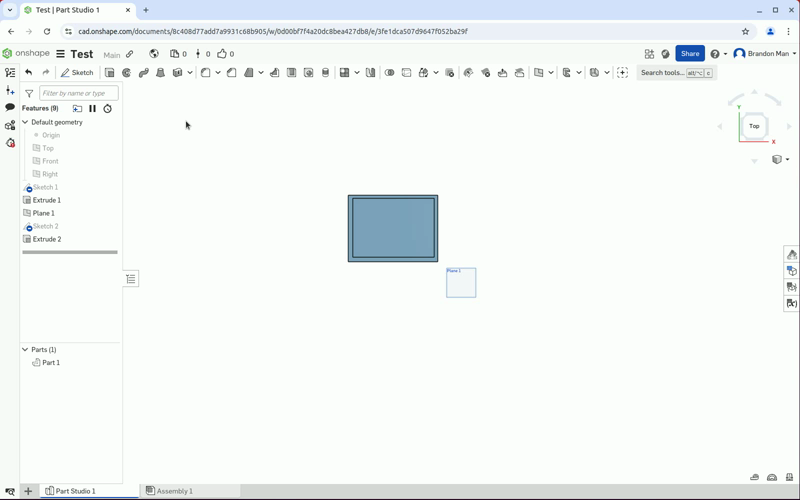
key(shift+h)
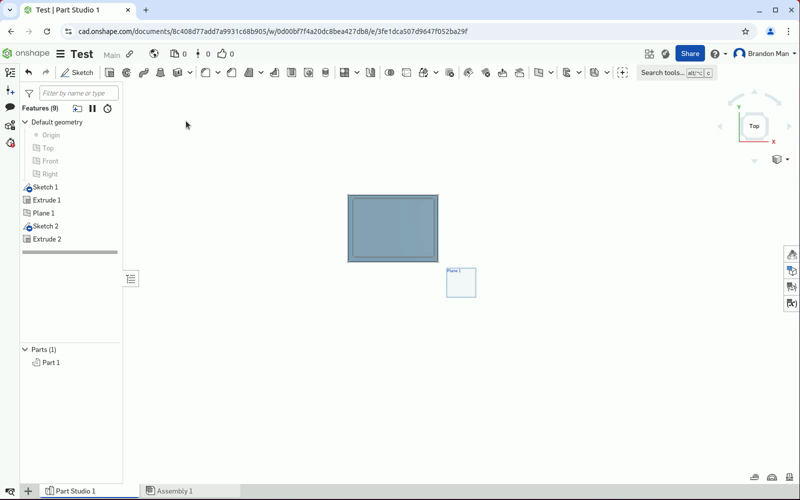
key(shift+7)
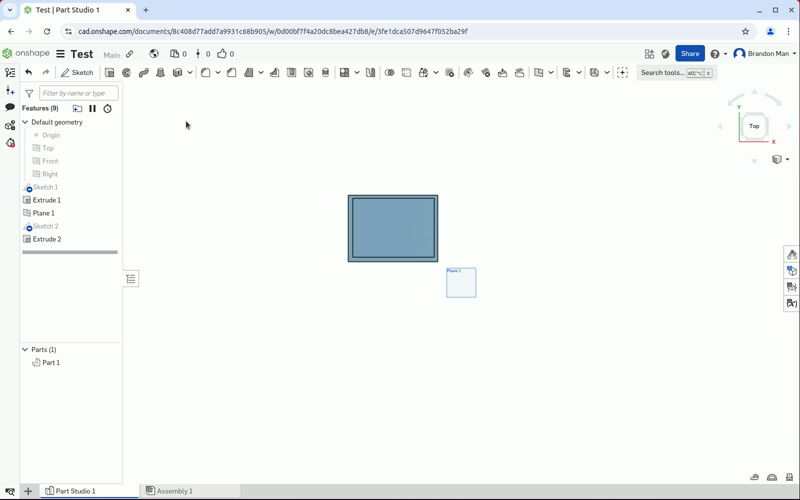
key(up, 3)
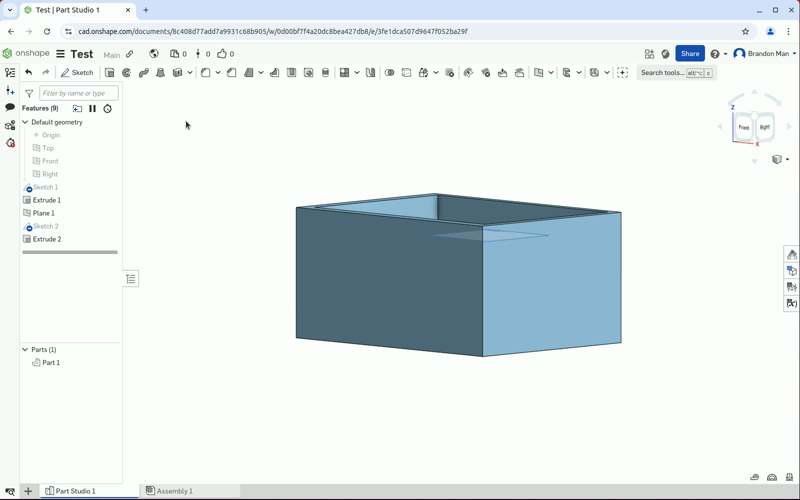
key(left, 3)
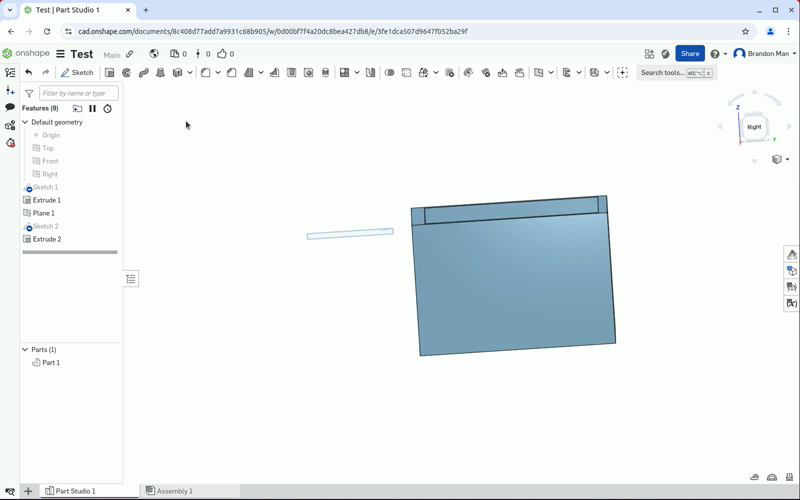
key(right, 3)
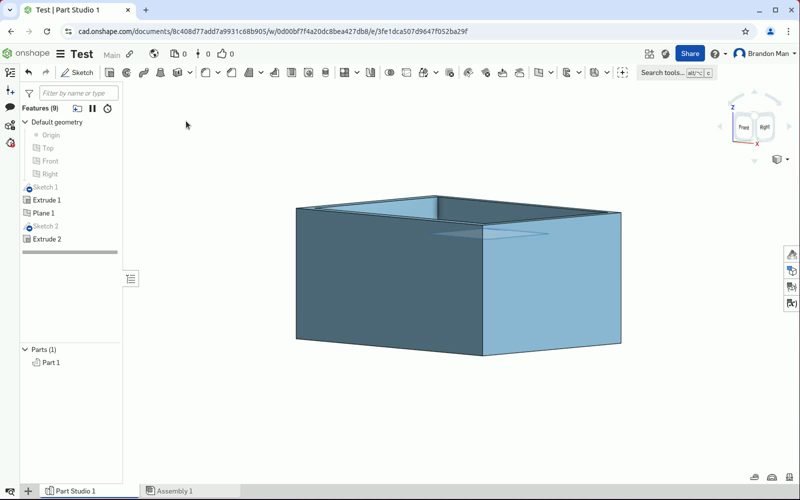
key(down, 3)
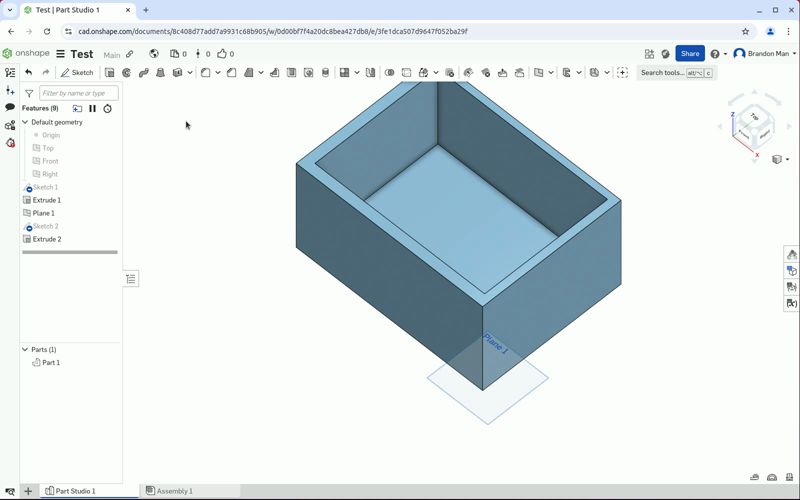
mouse_move(73, 189)
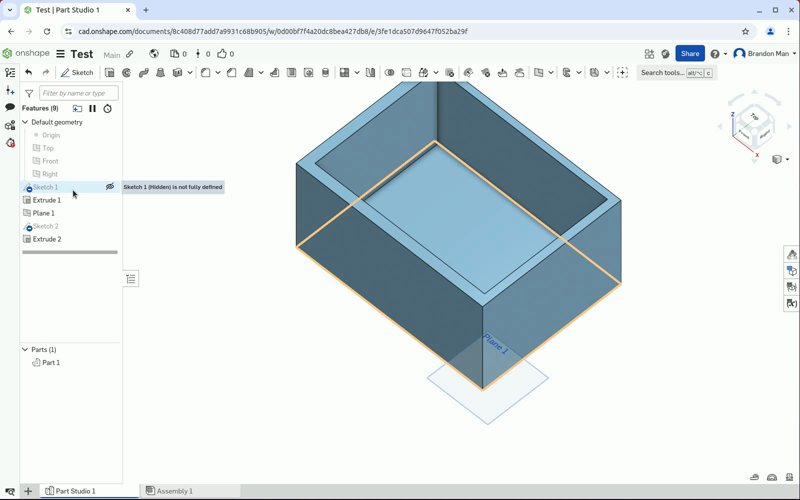
click(73, 189)